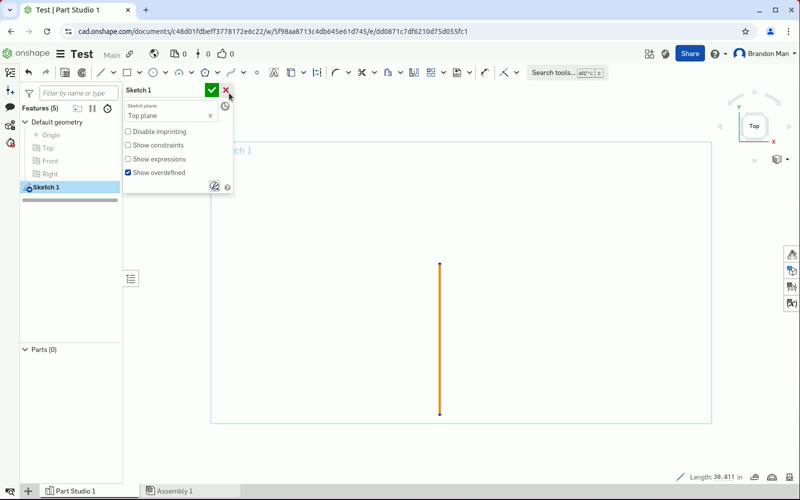
key(shift+h)
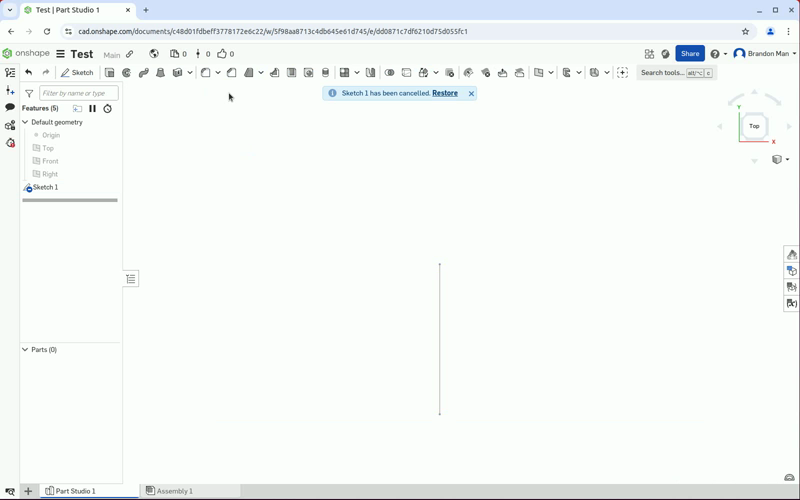
key(shift+s)
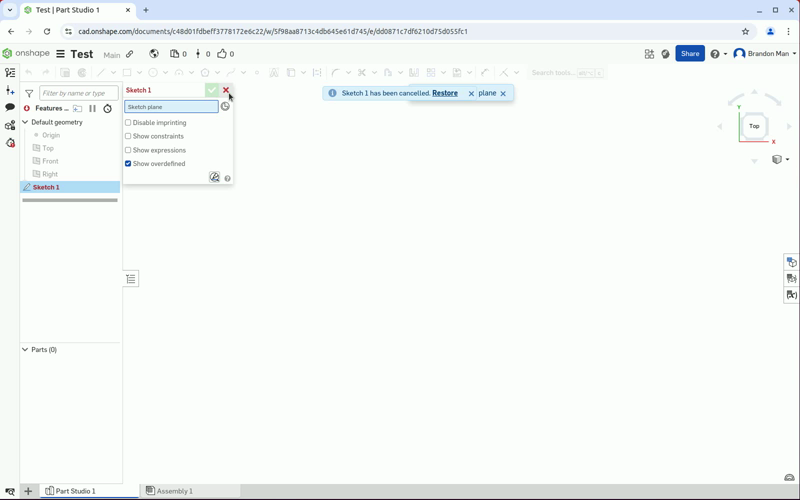
mouse_move(73, 150)
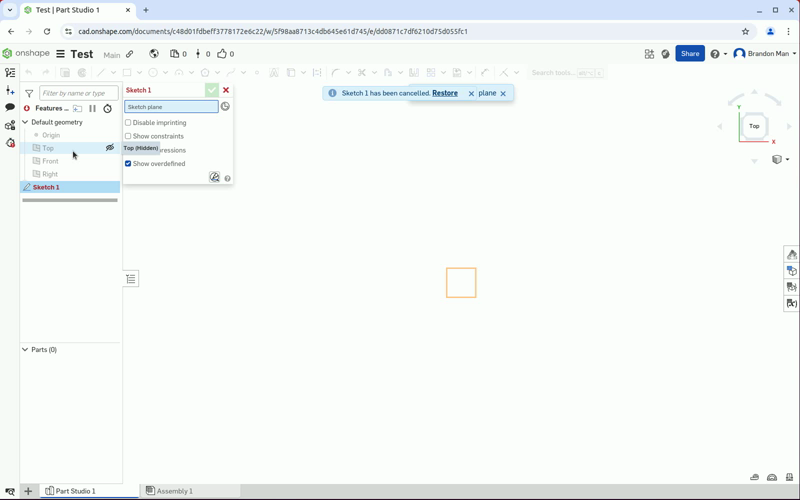
click(73, 150)
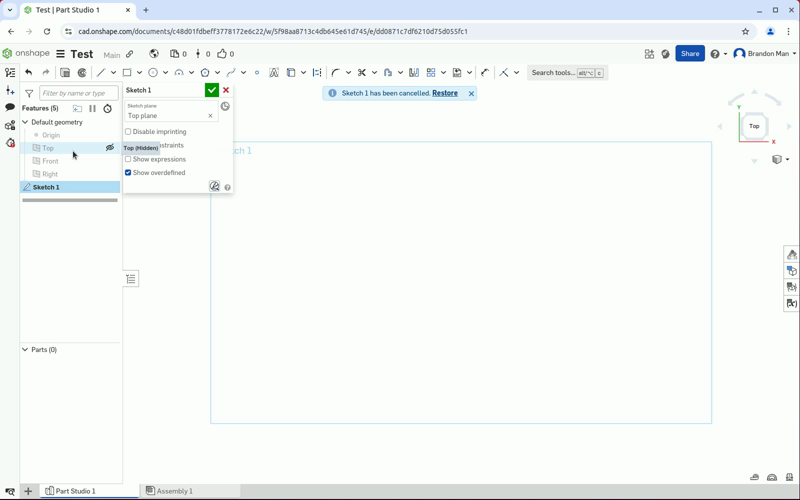
mouse_move(73, 352)
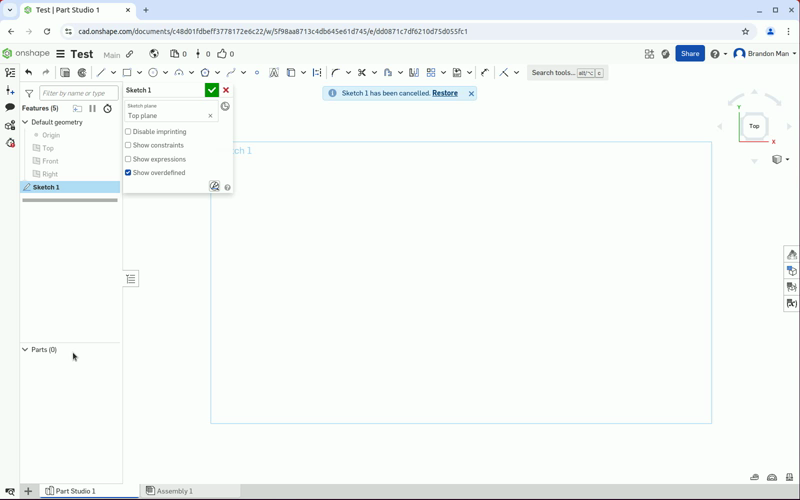
key(y)
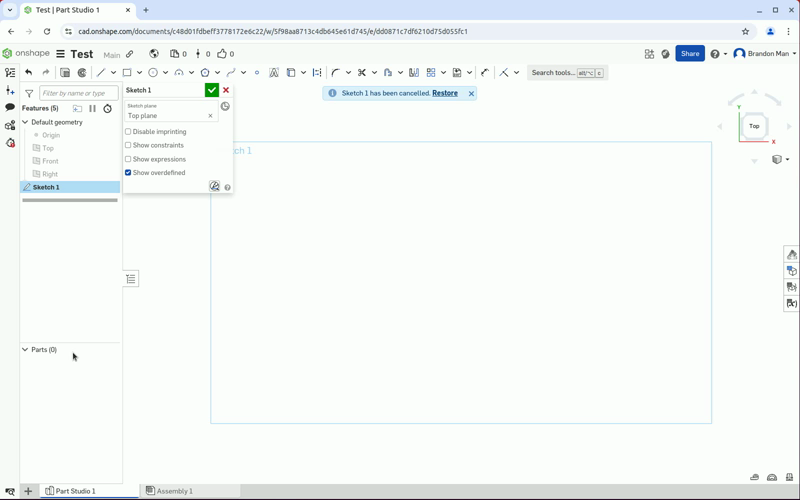
key(l)
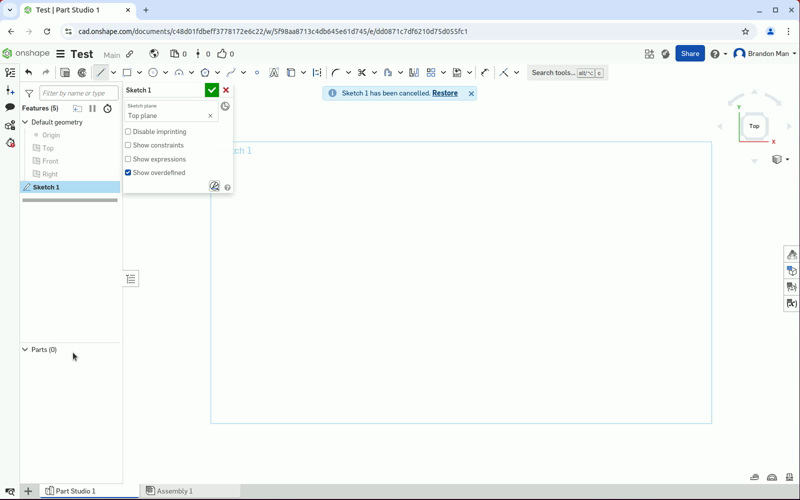
key_down(shift)
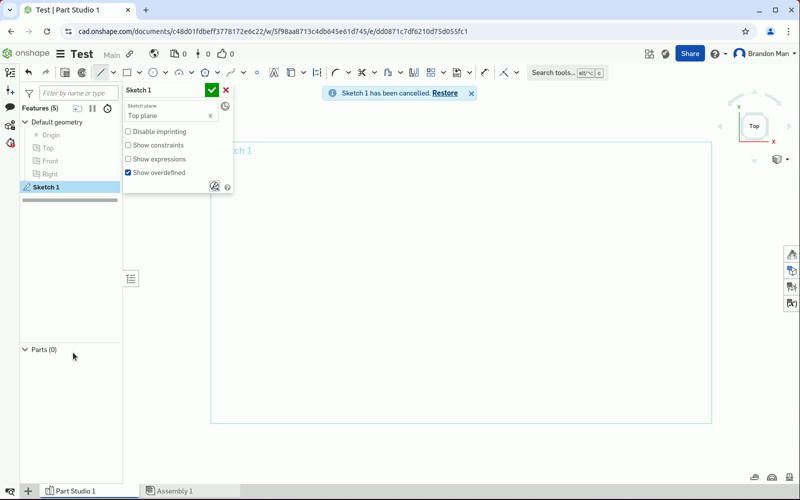
mouse_move(460, 282)
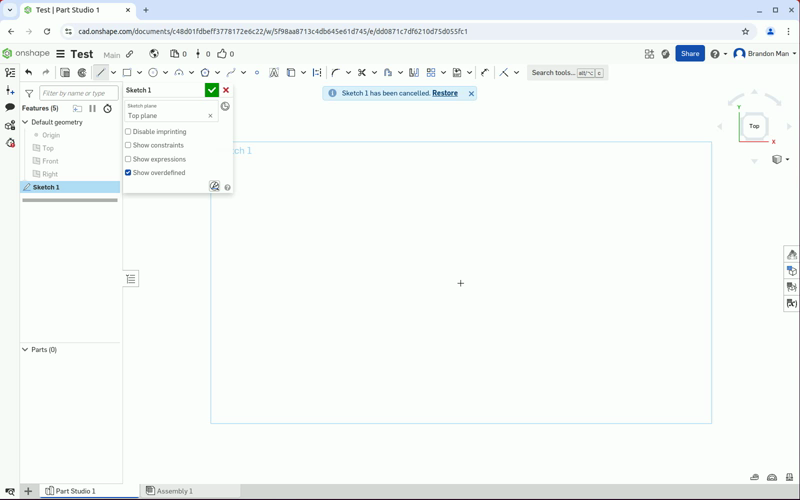
click(460, 282)
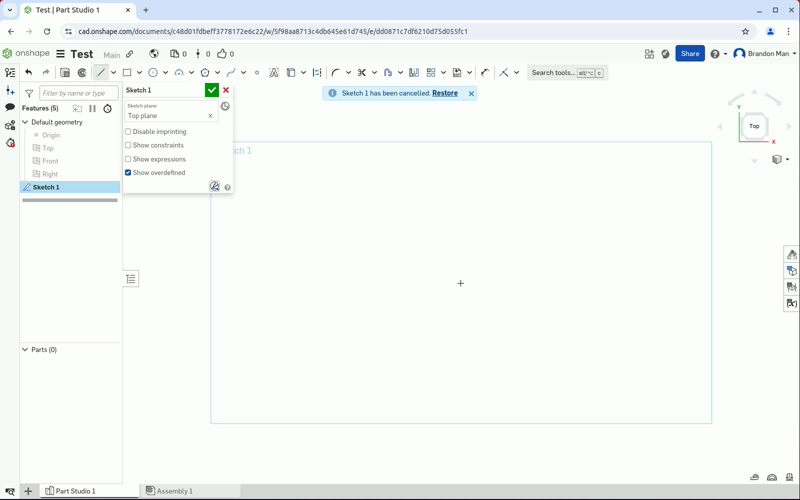
key_up(shift)
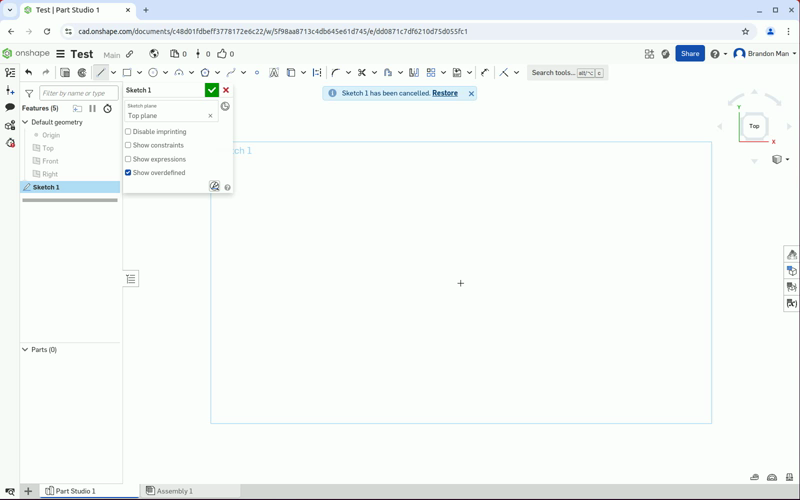
key_down(shift)
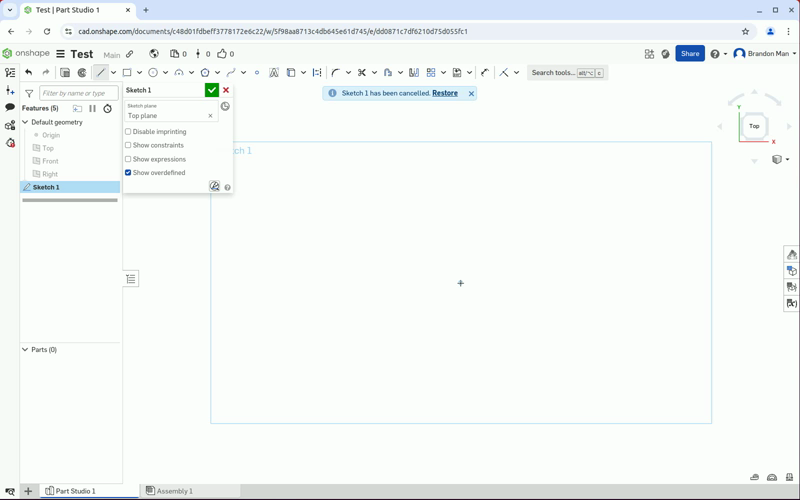
mouse_move(573, 282)
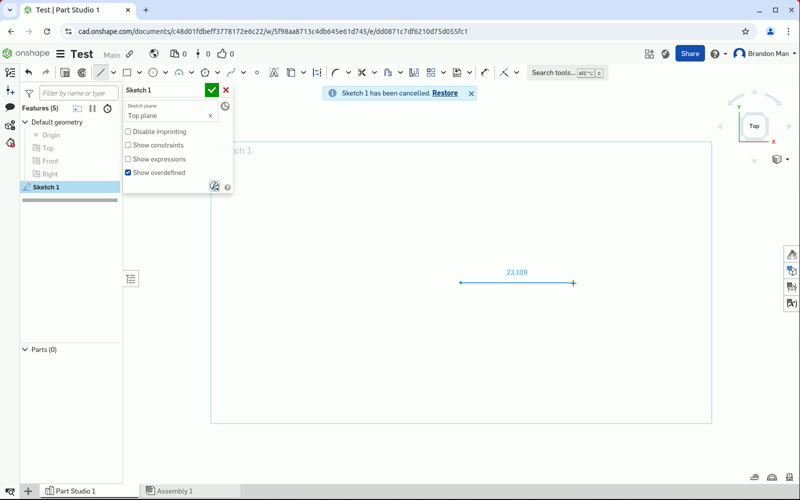
click(573, 282)
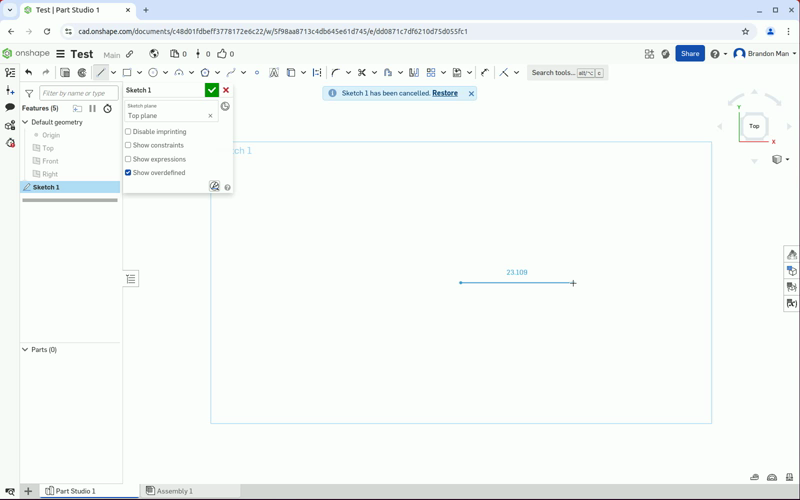
key_up(shift)
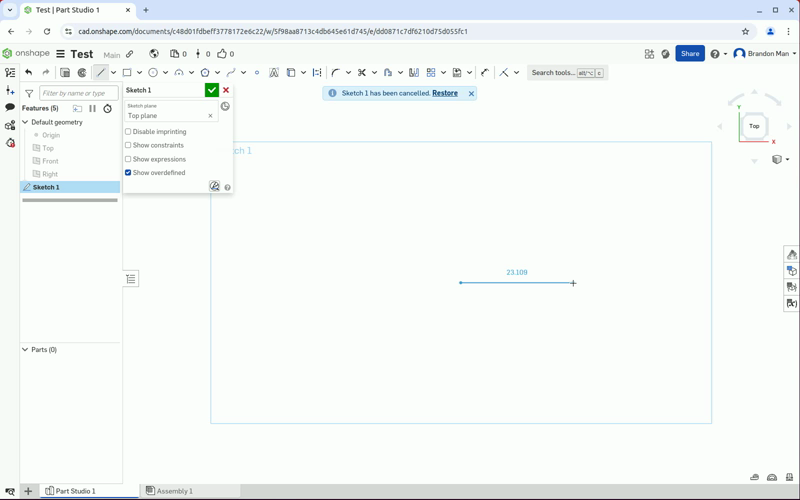
key_down(shift)
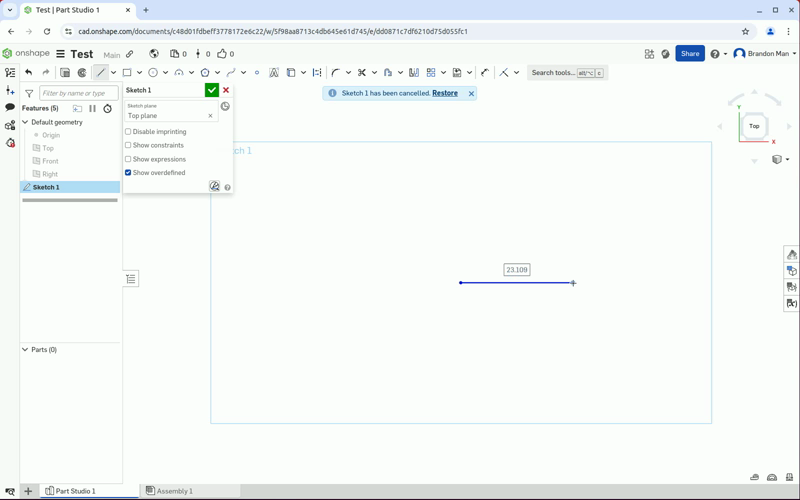
mouse_move(573, 213)
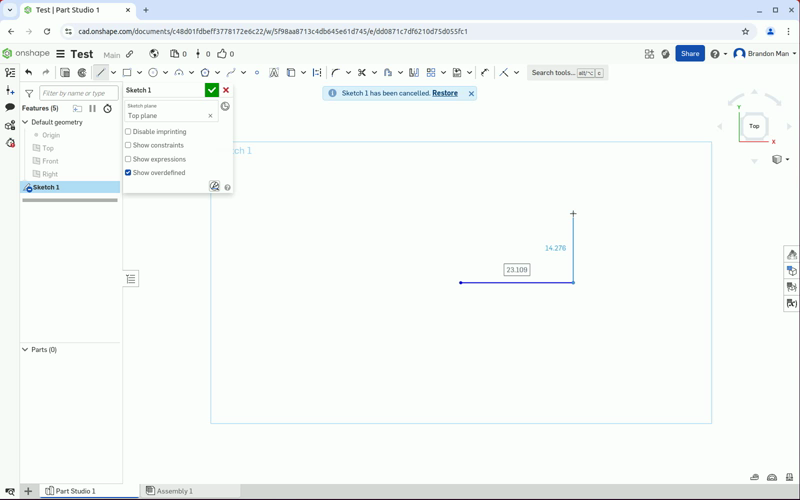
click(573, 213)
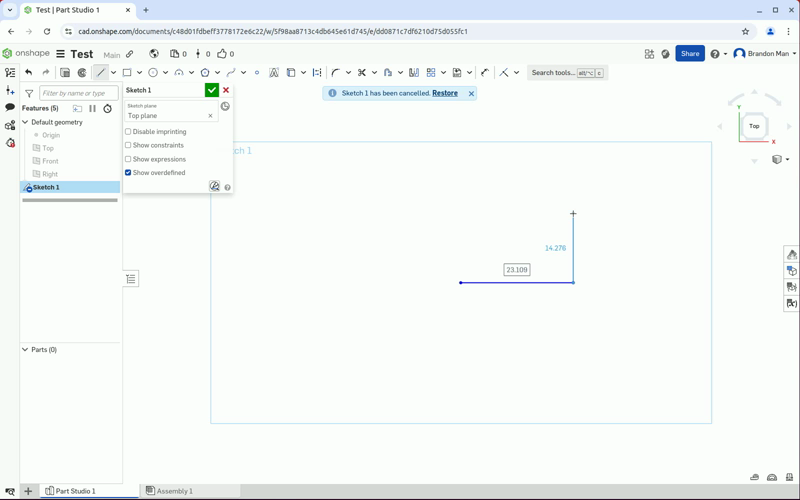
key_up(shift)
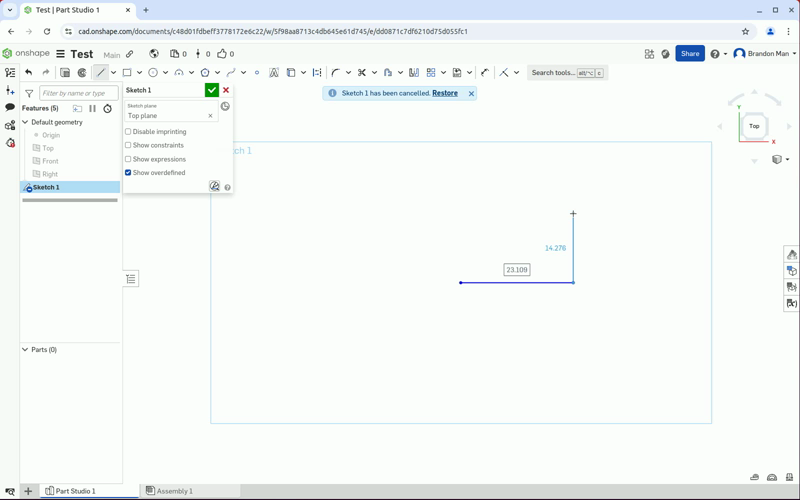
key_down(shift)
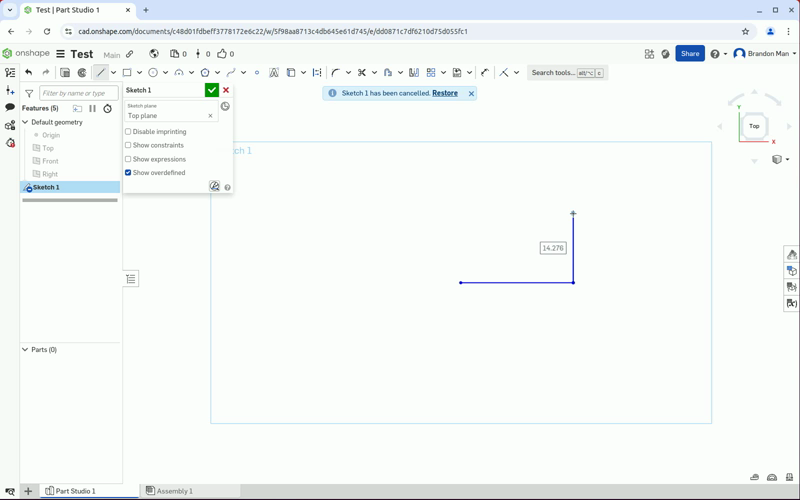
mouse_move(460, 213)
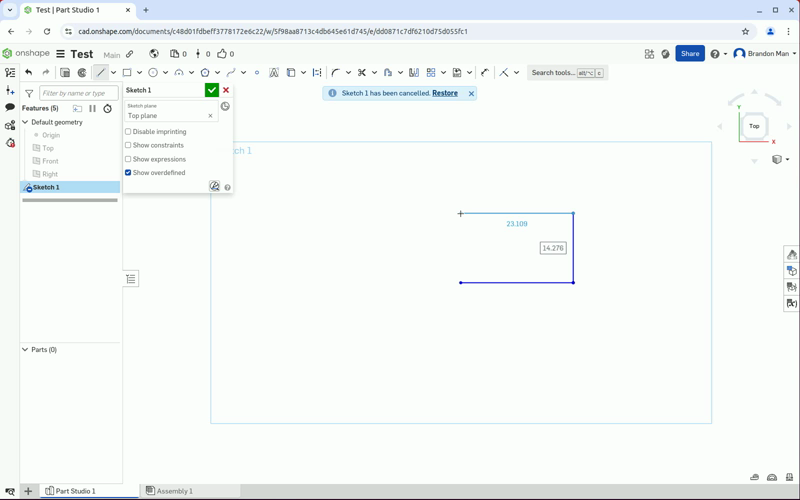
click(460, 213)
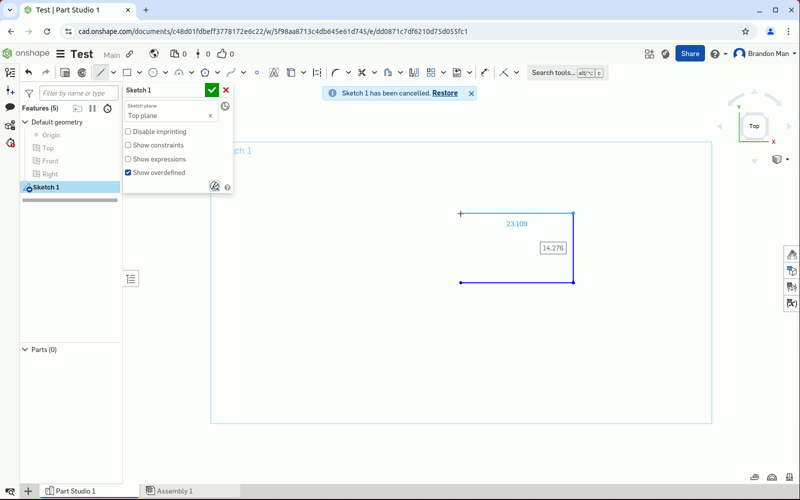
key_up(shift)
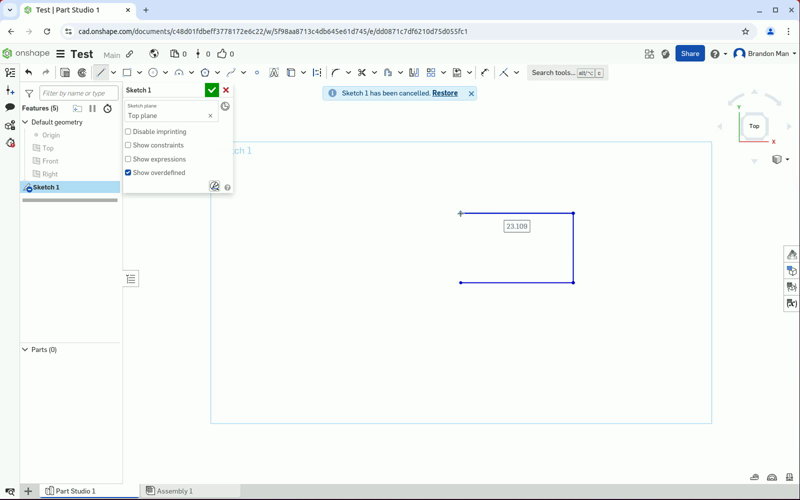
key_down(shift)
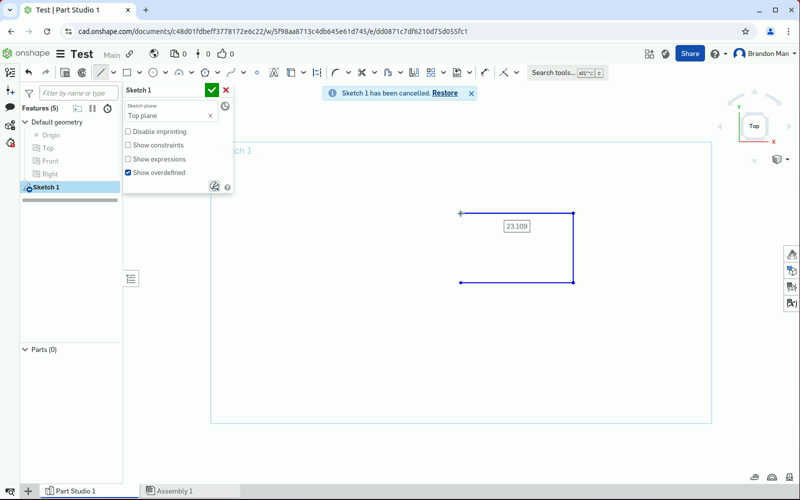
mouse_move(460, 282)
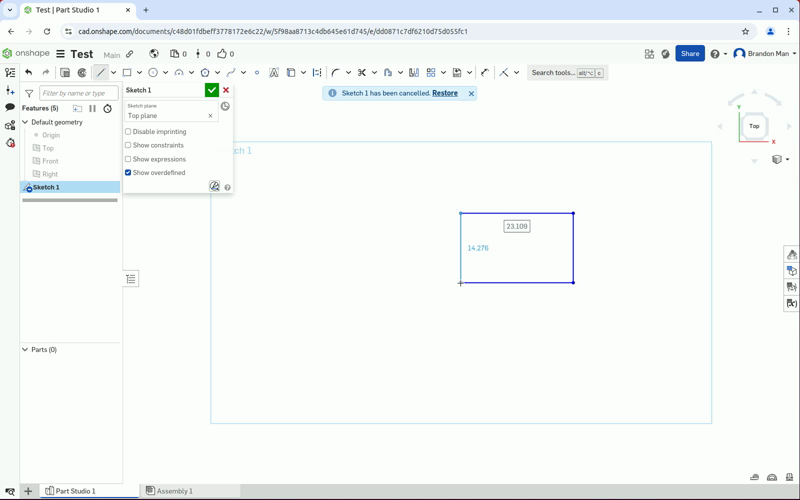
key_up(shift)
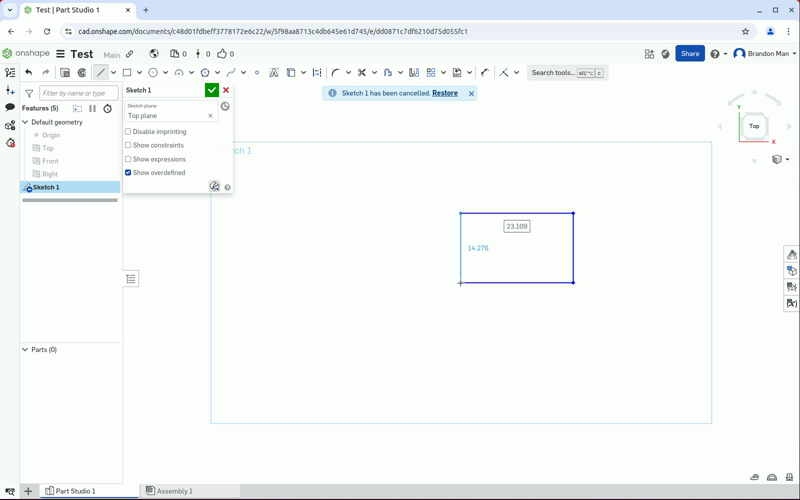
click(460, 282)
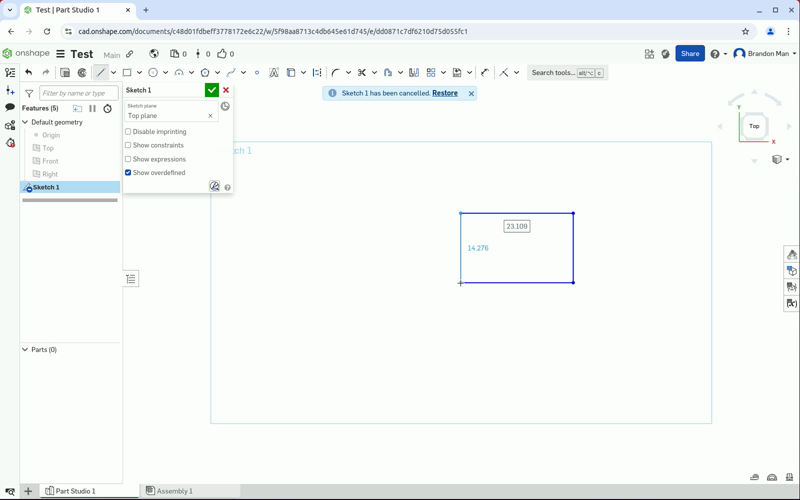
key(esc)
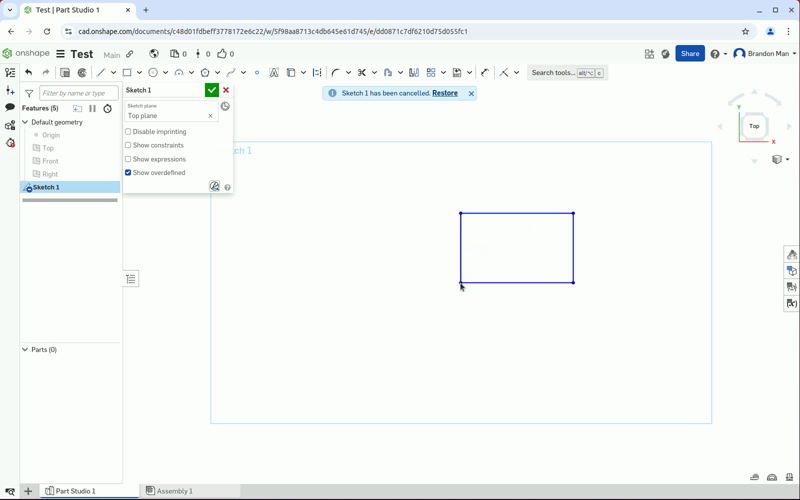
mouse_move(543, 249)
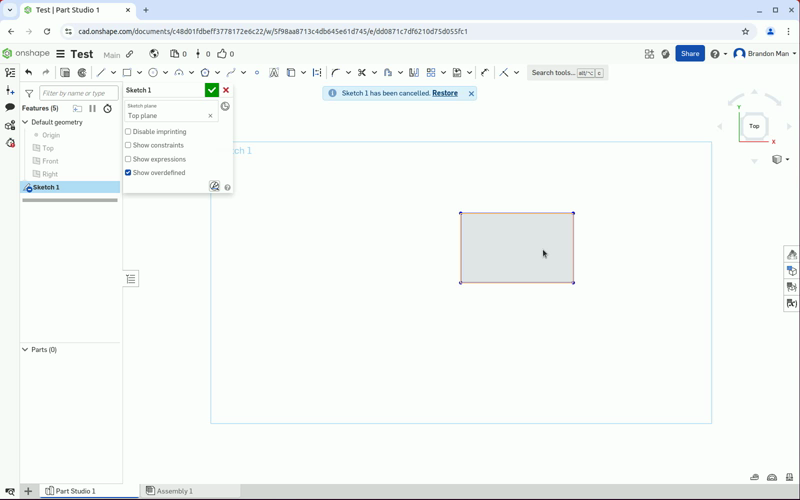
click(543, 249)
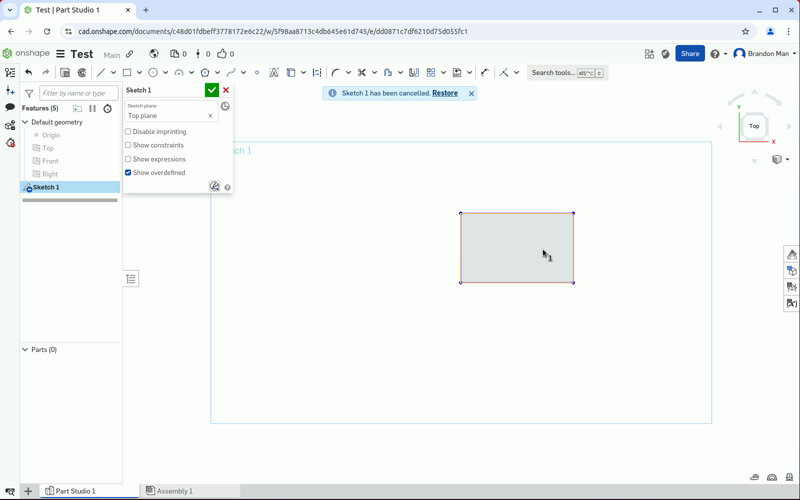
mouse_move(73, 352)
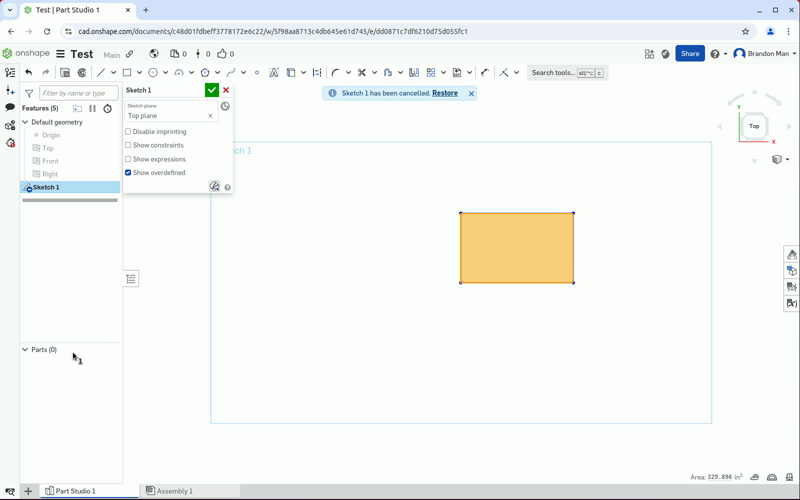
key(shift+y)
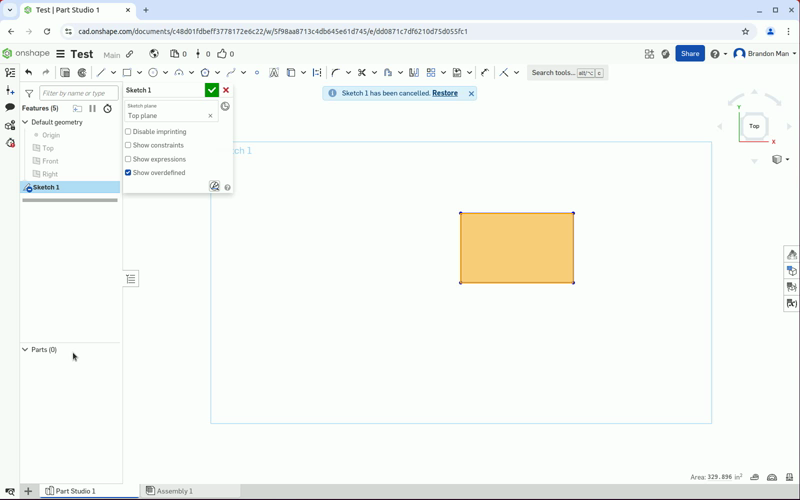
key(shift+e)
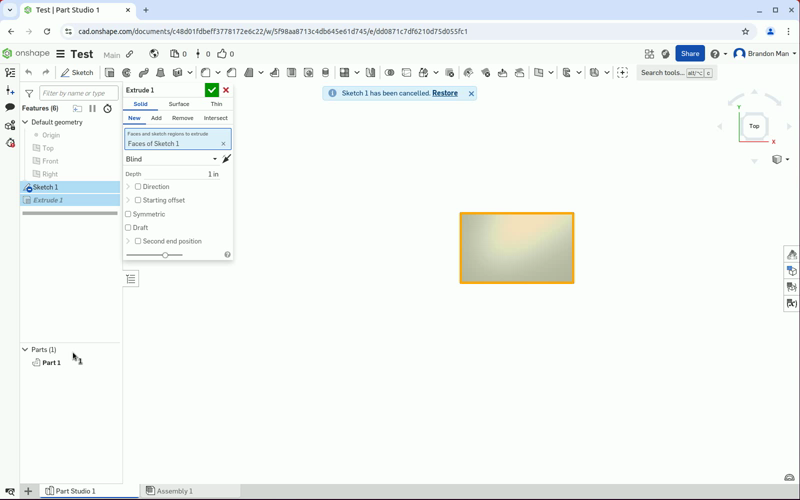
mouse_move(143, 106)
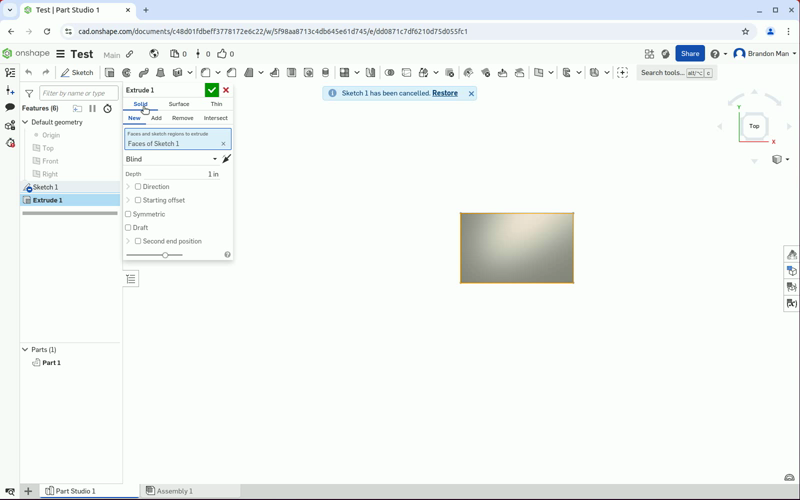
click(143, 106)
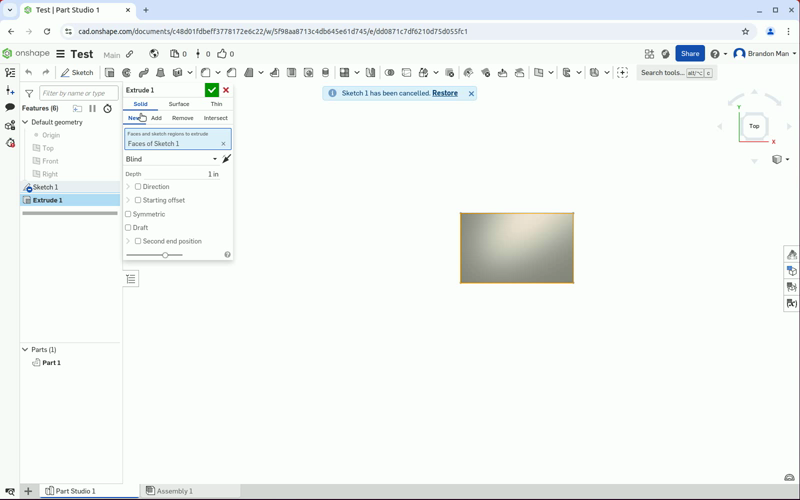
mouse_move(137, 120)
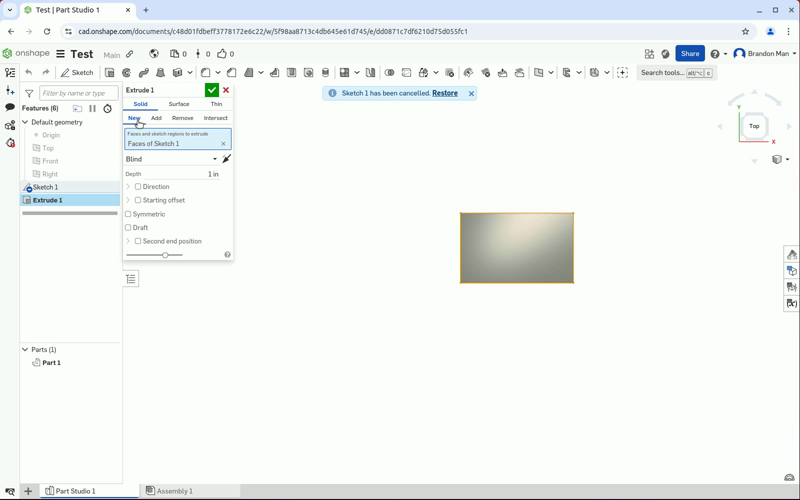
click(137, 120)
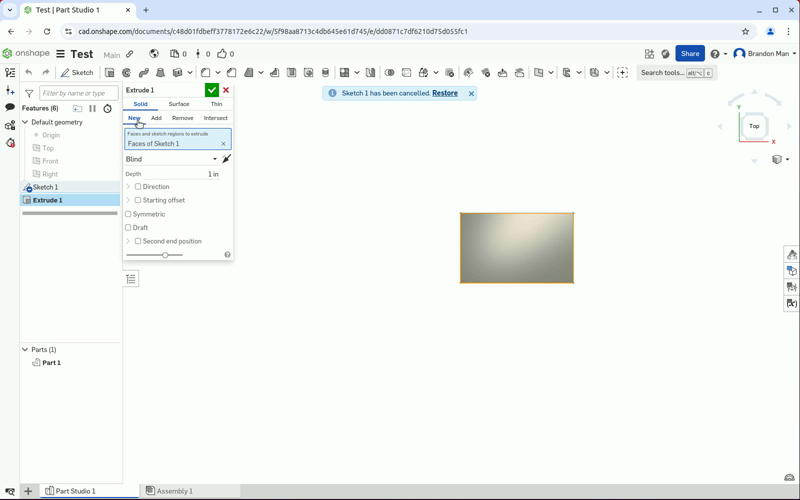
key(tab, 4)
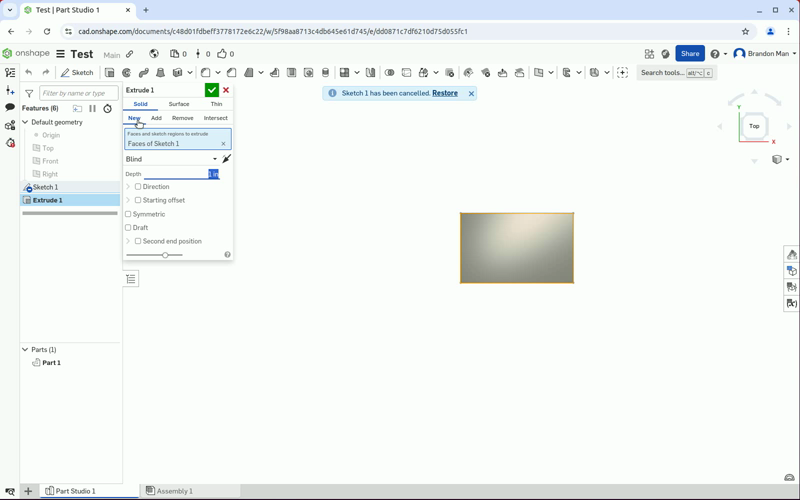
text(0.481)
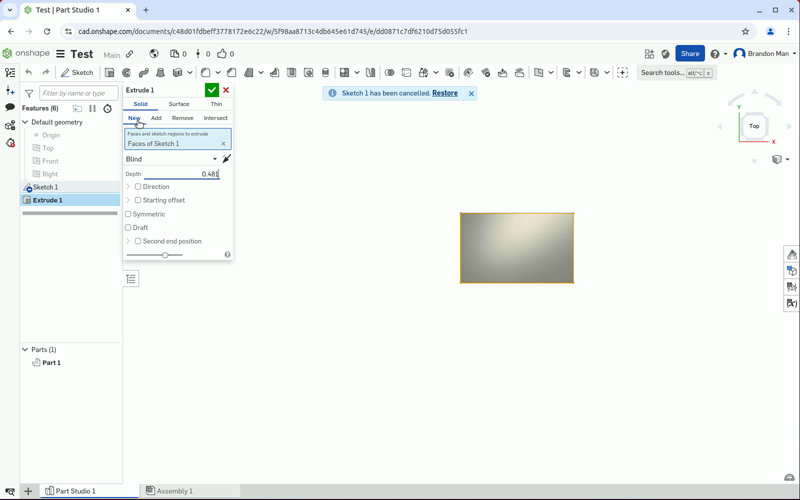
key(enter)
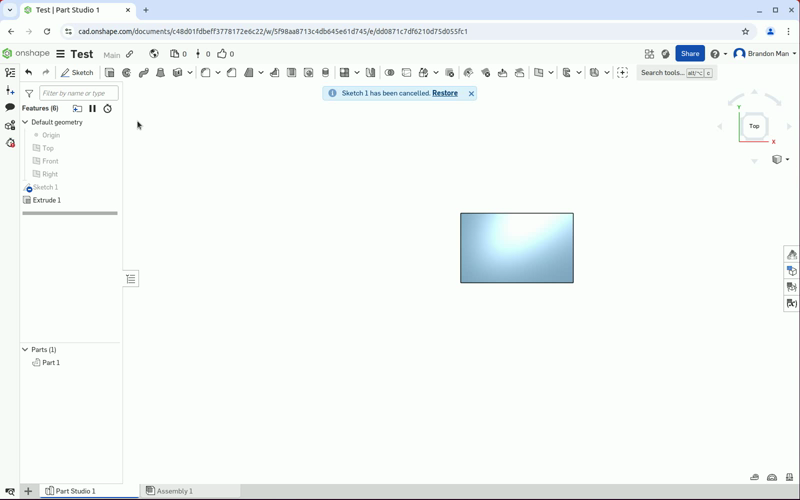
key(shift+h)
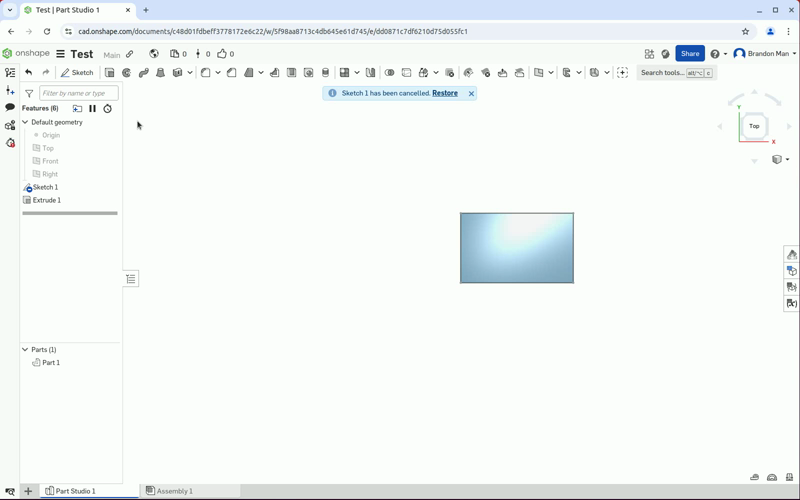
key(shift+h)
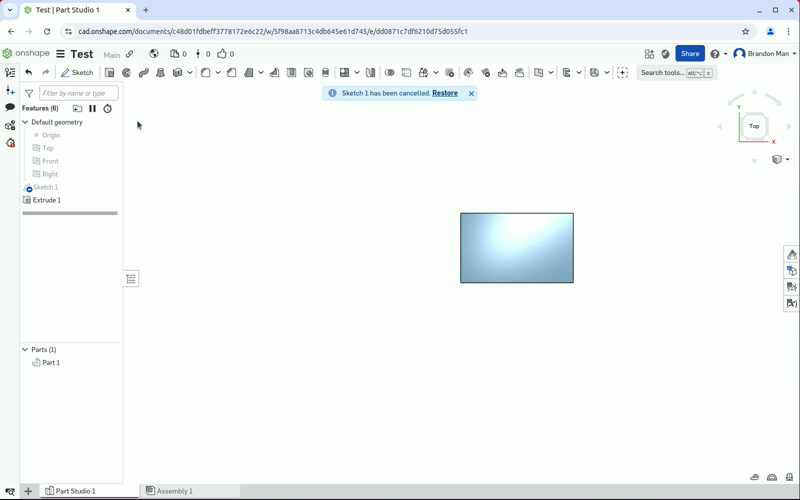
mouse_move(73, 189)
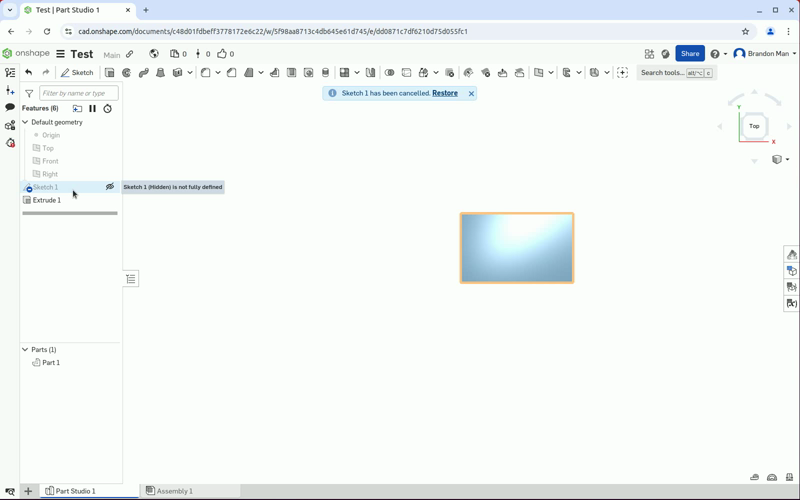
click(73, 189)
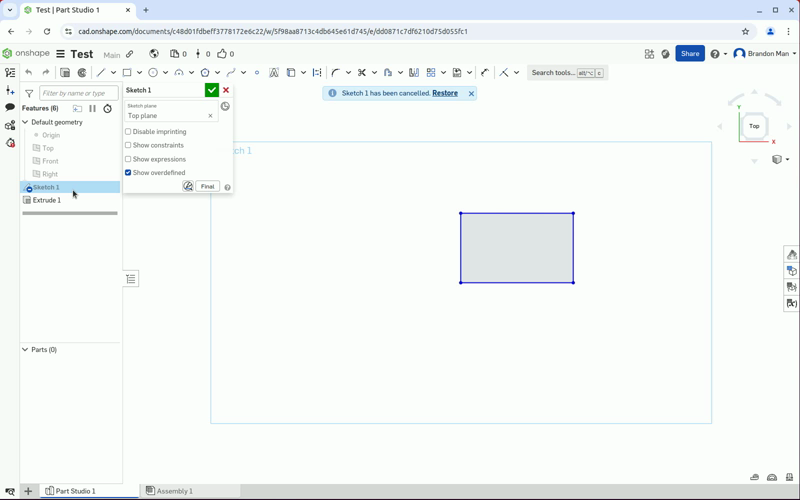
mouse_move(229, 92)
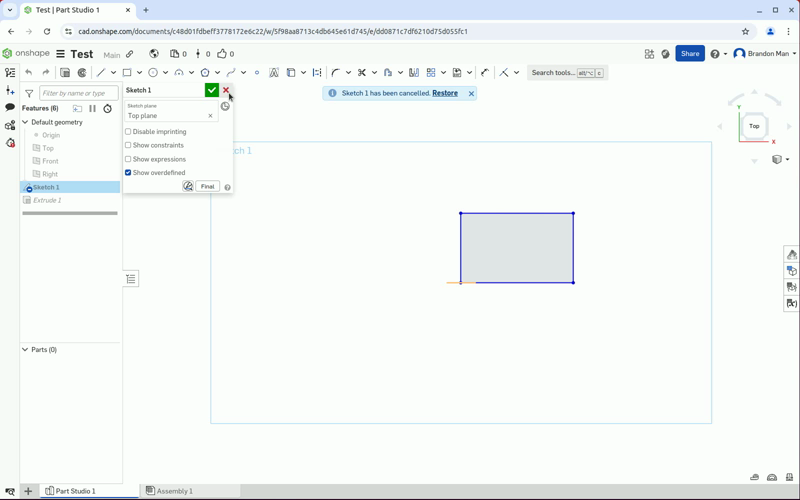
click(229, 92)
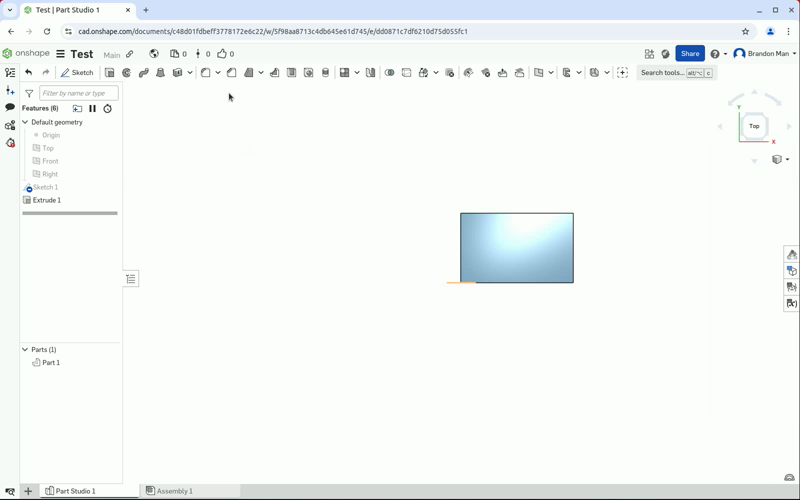
mouse_move(541, 75)
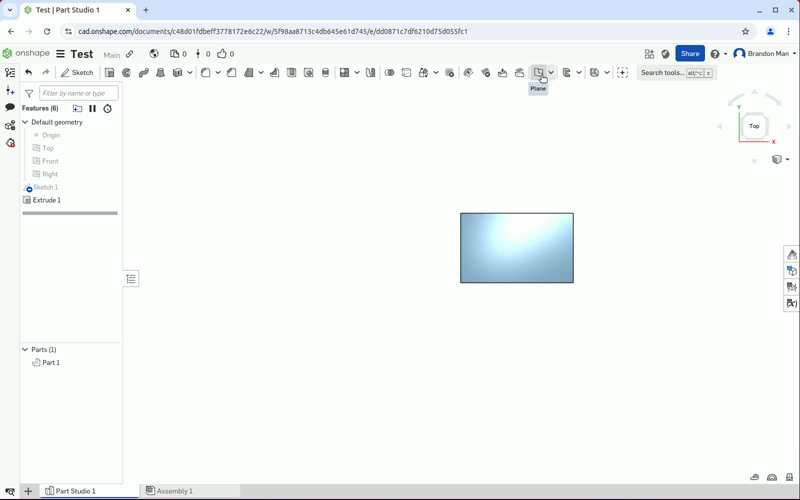
click(541, 75)
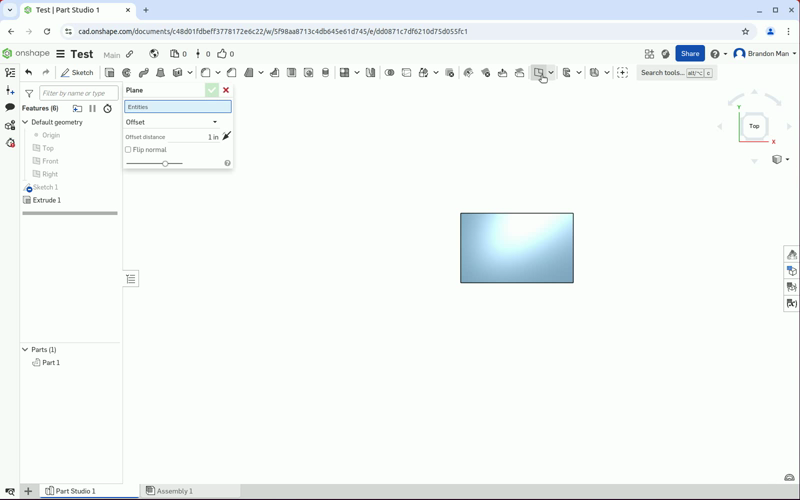
mouse_move(73, 150)
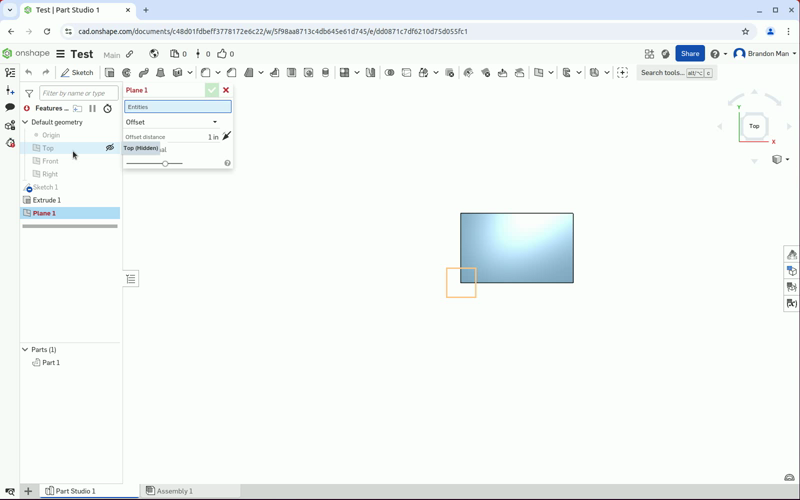
click(73, 150)
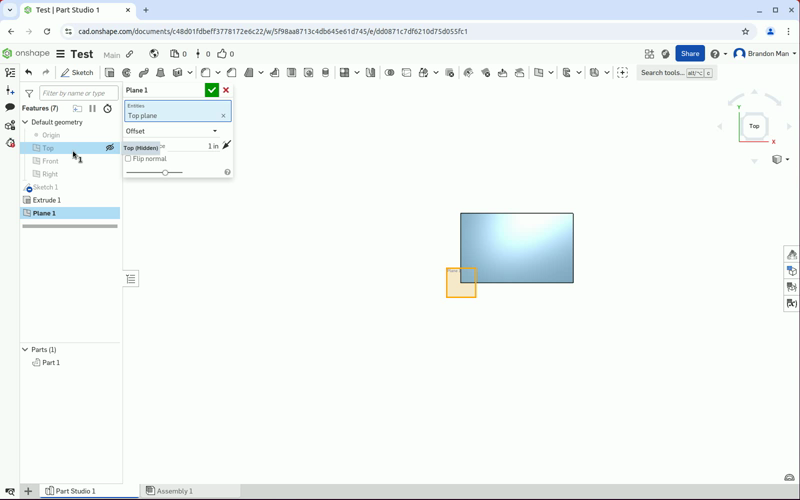
key(tab, 2)
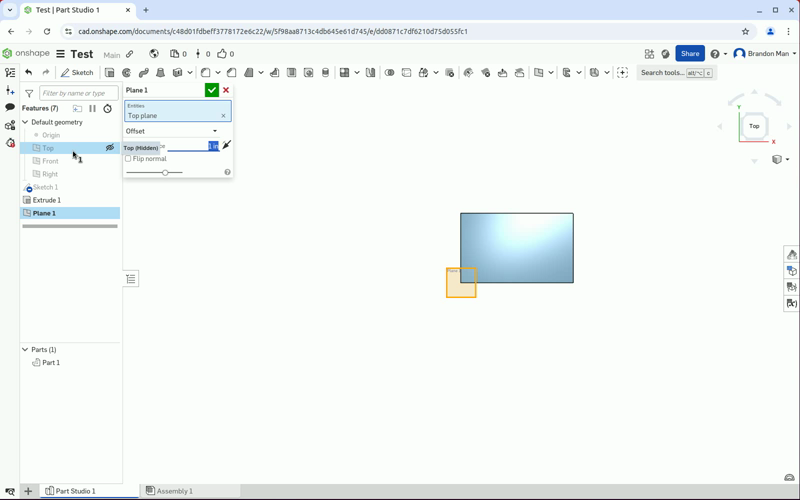
text(0.493)
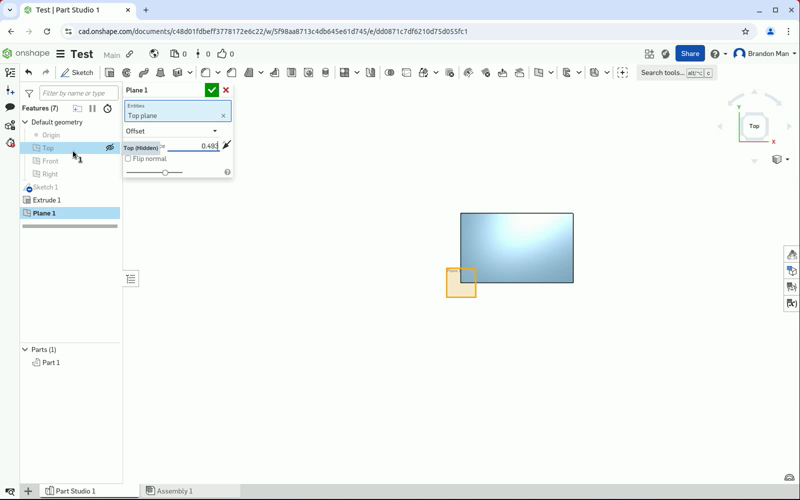
key(enter, 2)
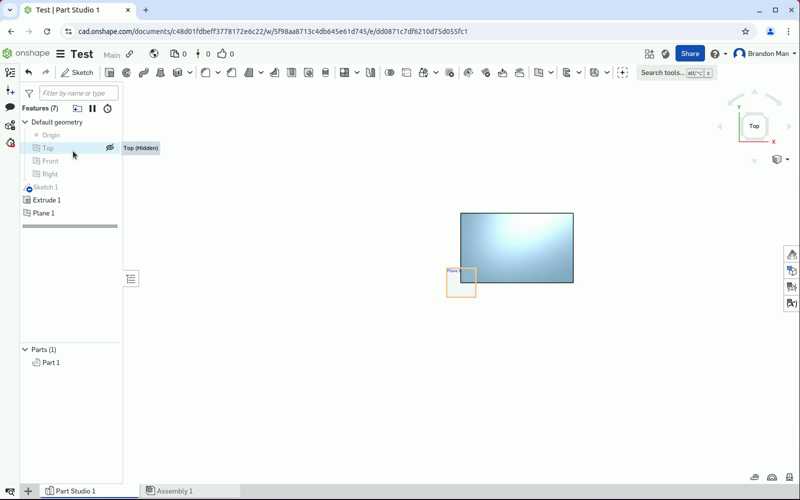
key(shift+s)
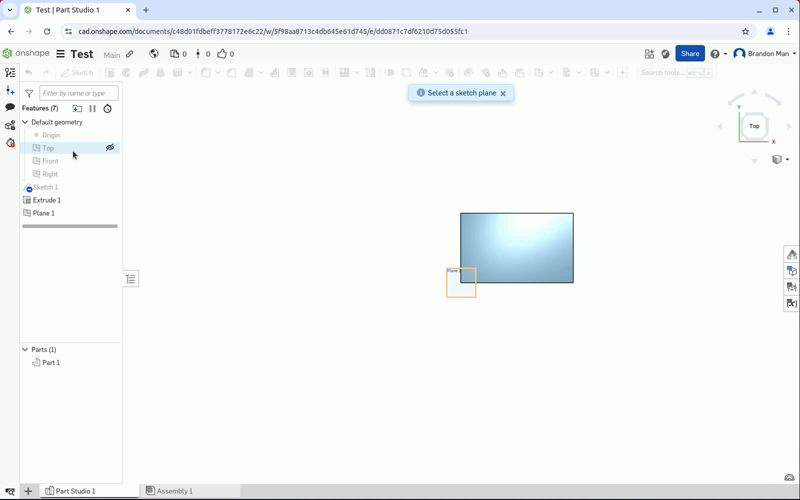
mouse_move(73, 215)
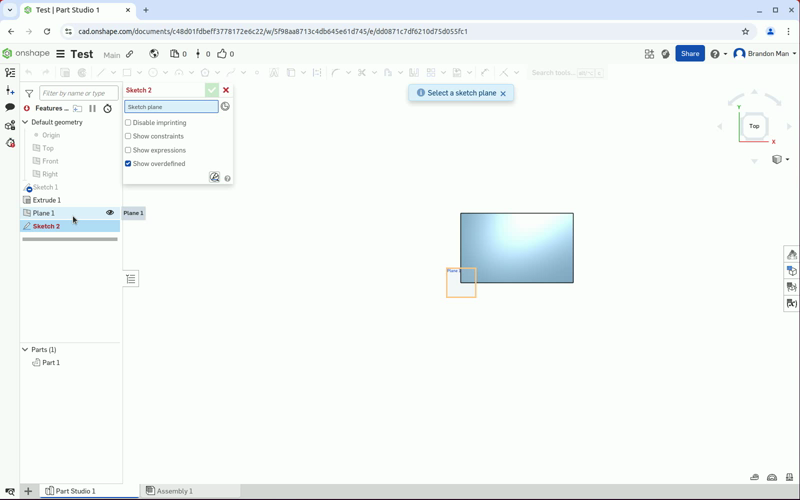
click(73, 215)
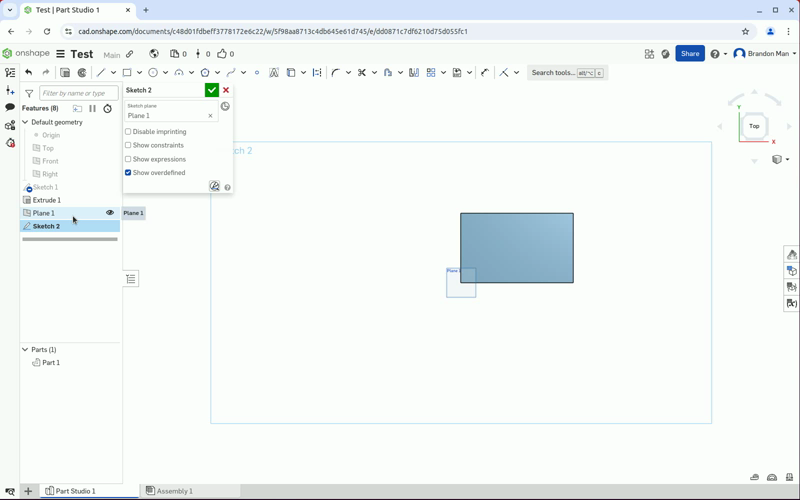
mouse_move(73, 352)
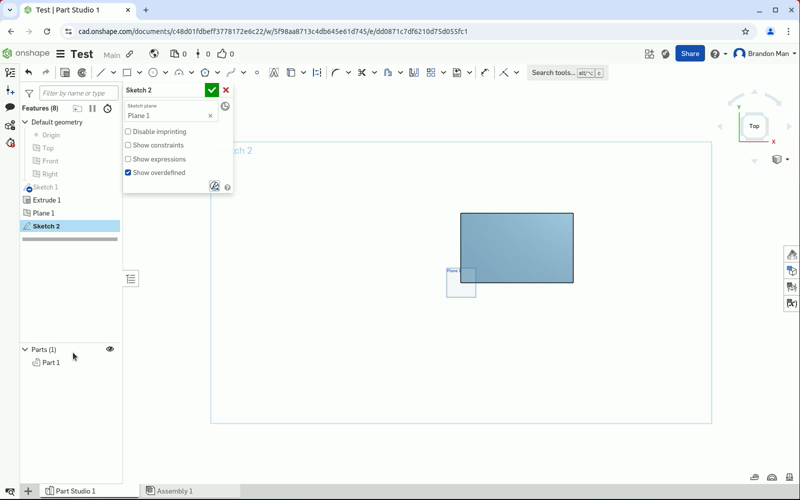
key(y)
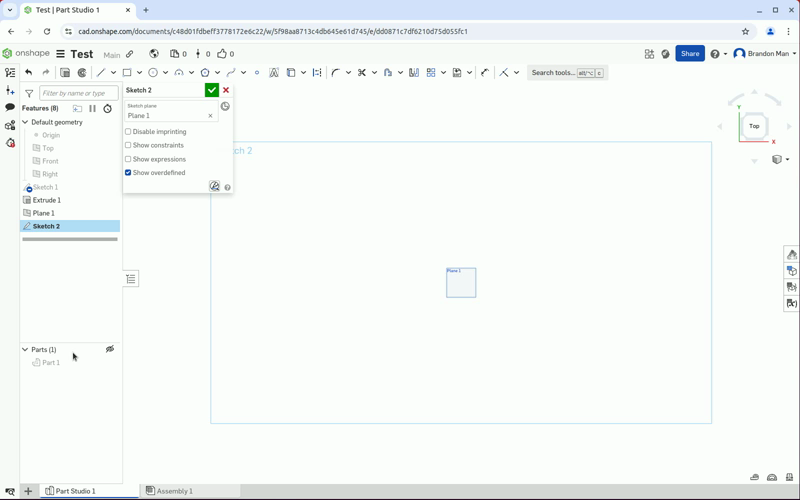
key(l)
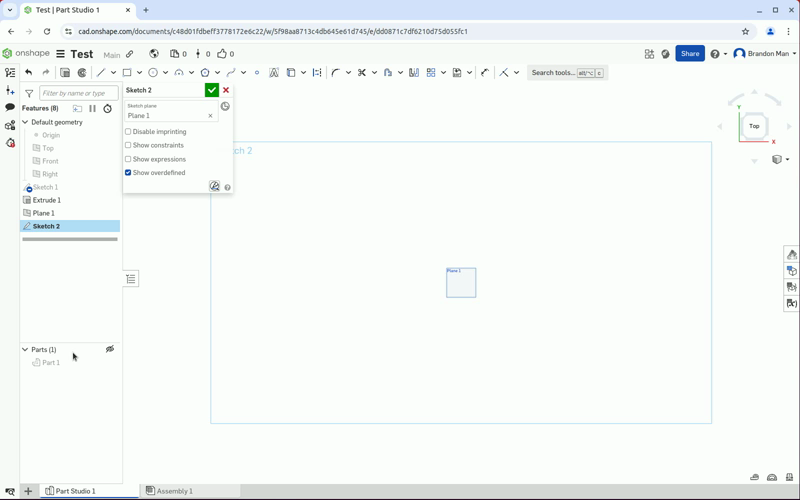
key_down(shift)
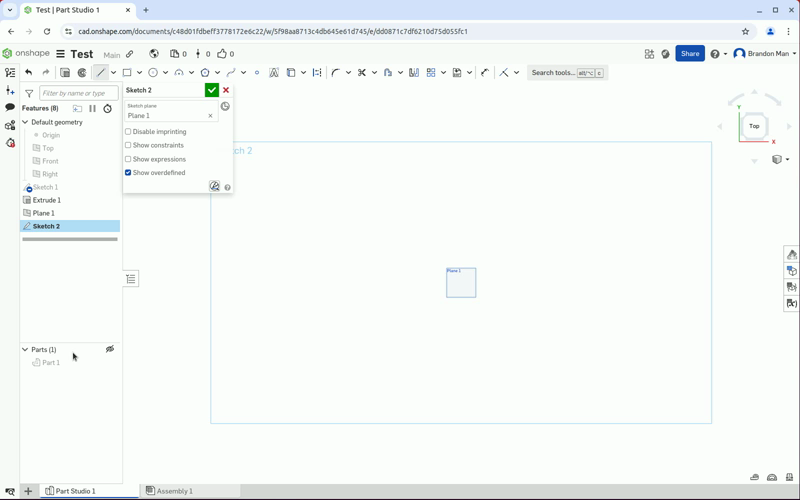
mouse_move(465, 276)
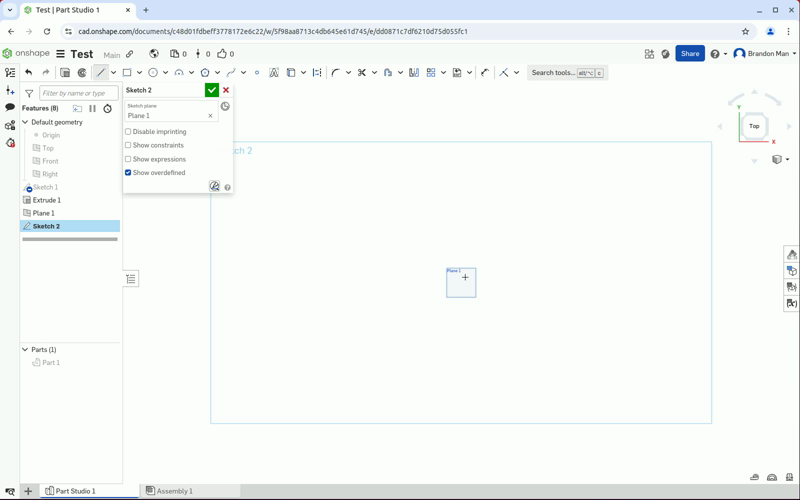
click(465, 276)
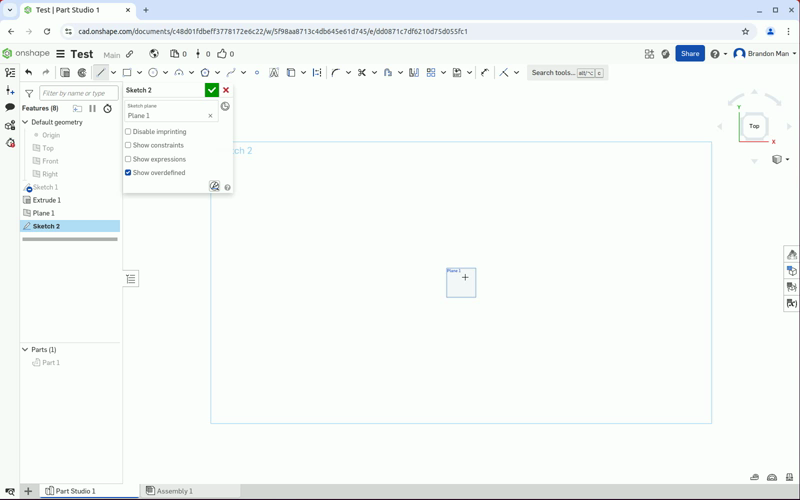
key_up(shift)
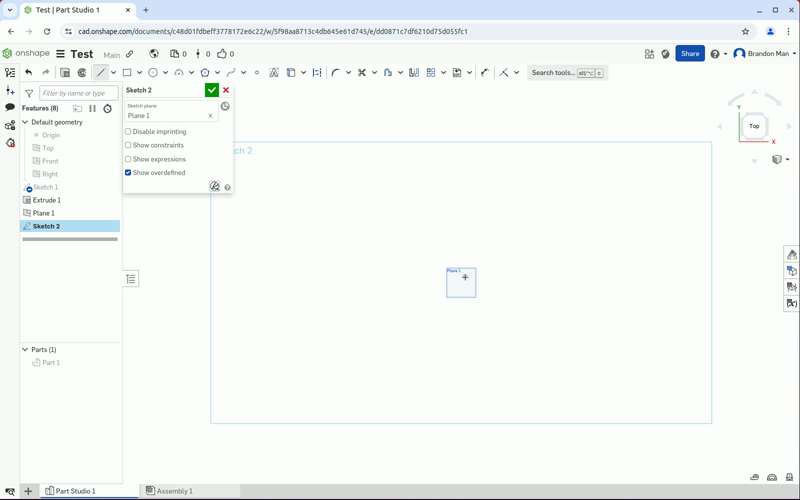
key_down(shift)
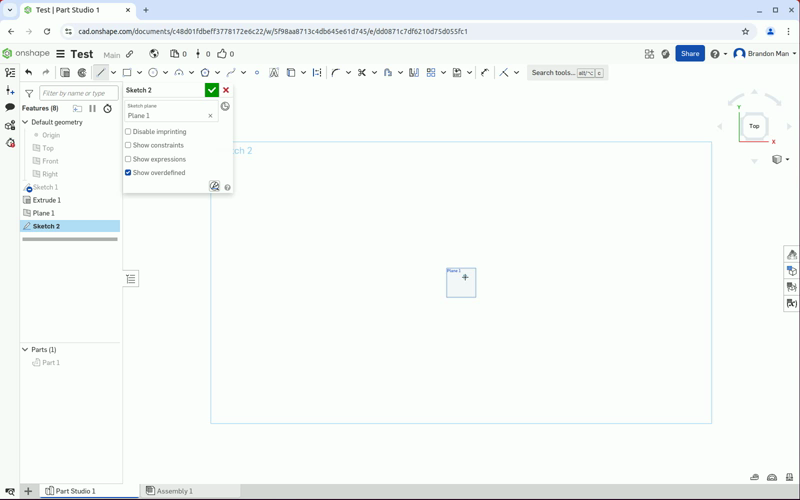
mouse_move(568, 276)
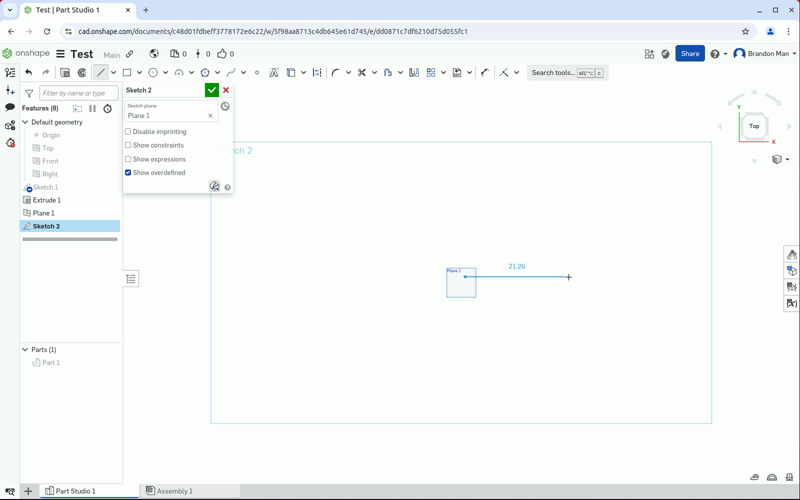
click(568, 276)
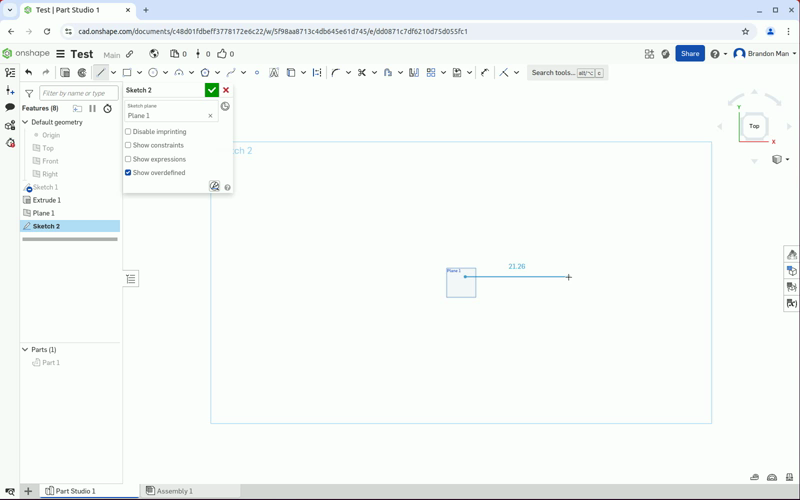
key_up(shift)
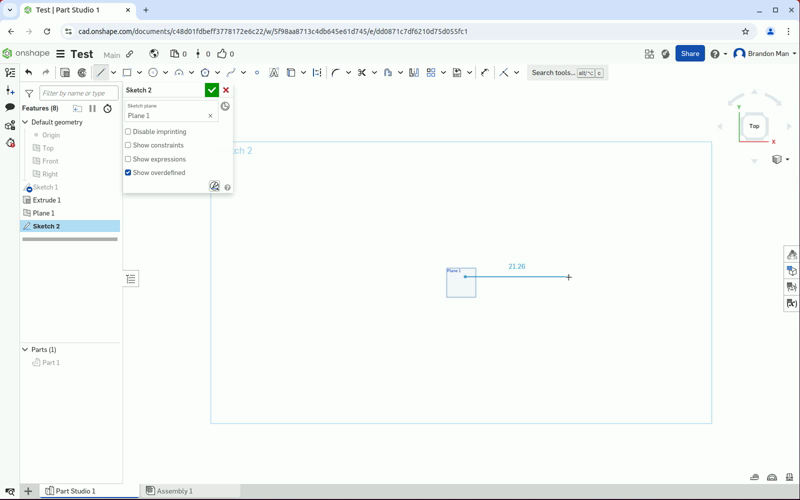
key_down(shift)
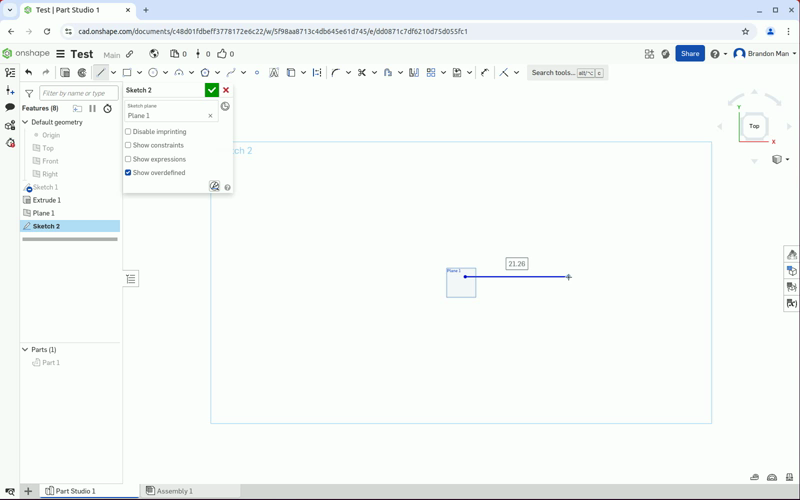
mouse_move(568, 213)
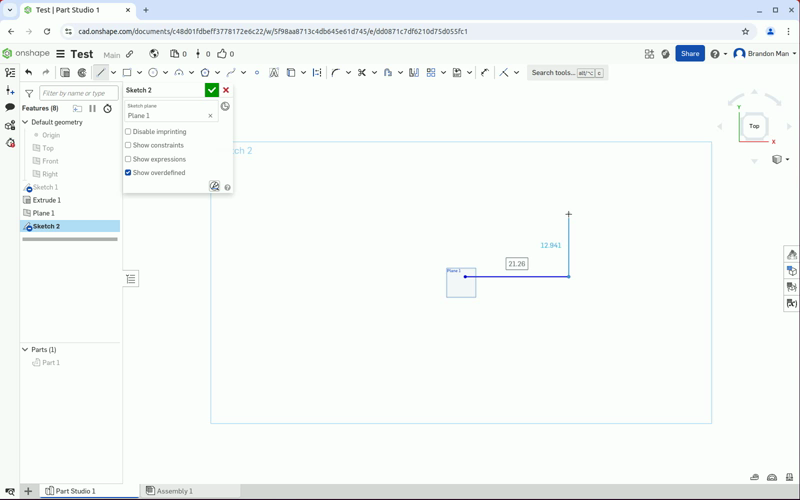
click(568, 213)
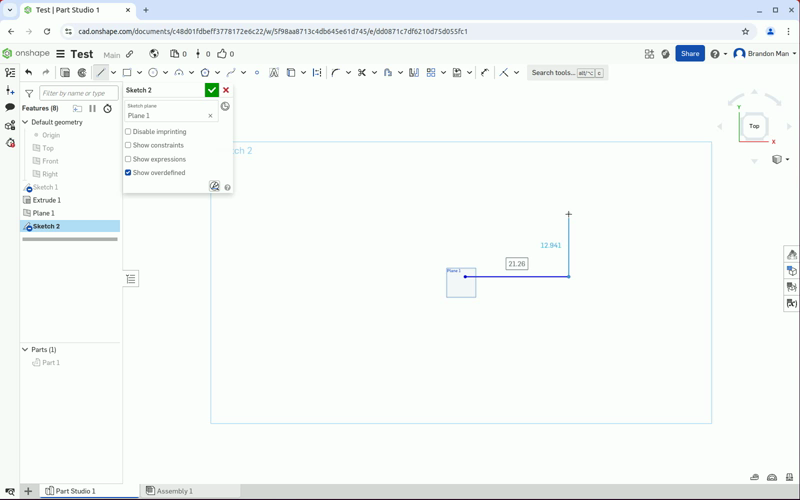
key_up(shift)
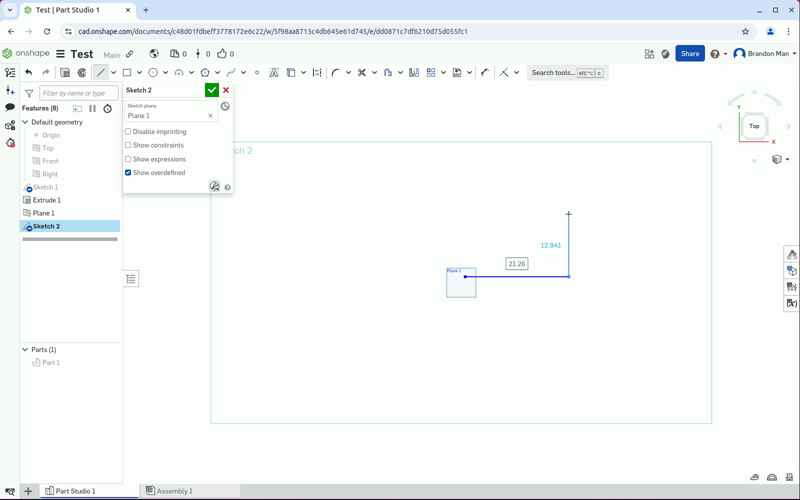
key_down(shift)
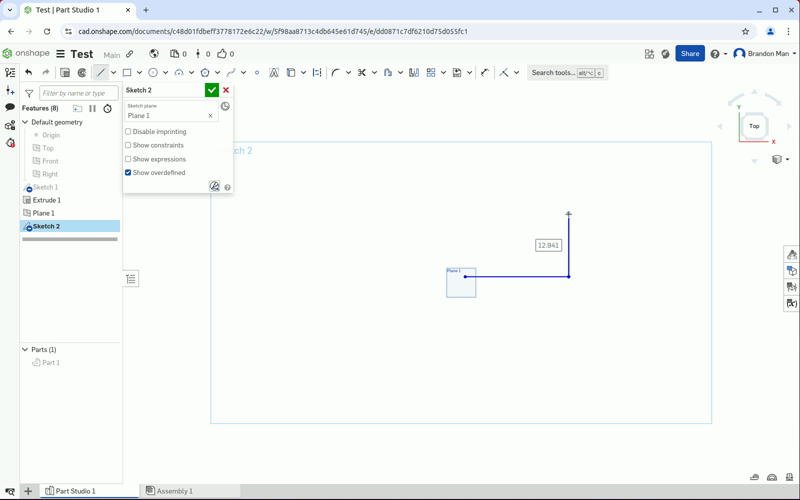
mouse_move(465, 213)
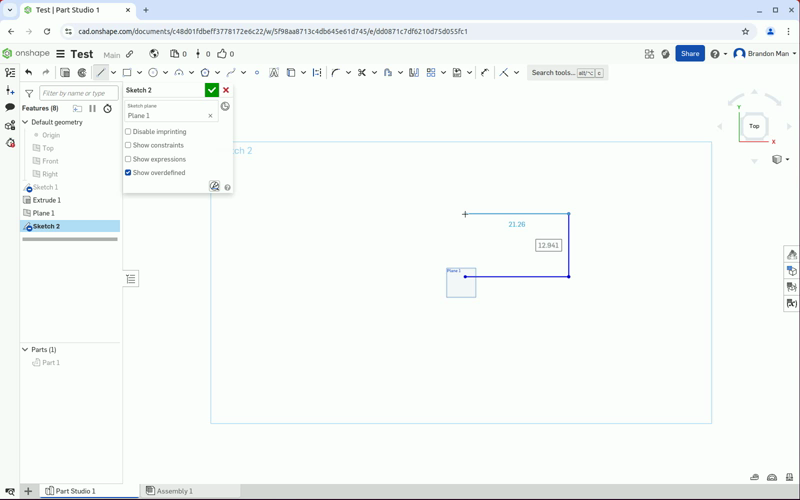
click(465, 213)
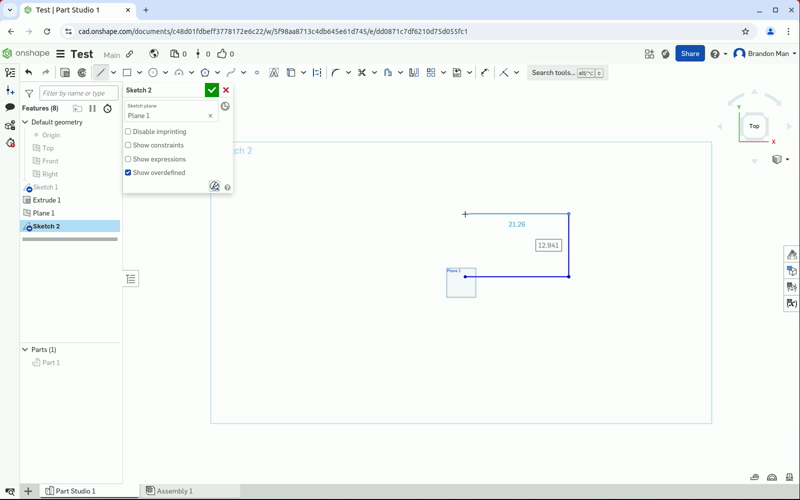
key_up(shift)
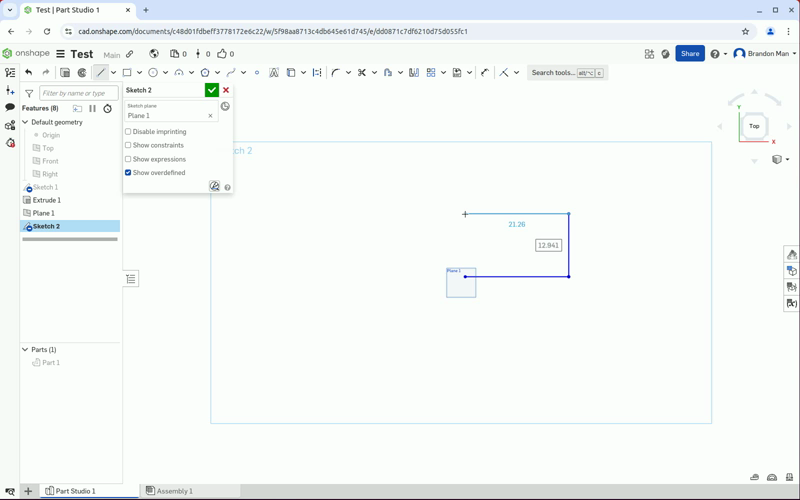
key_down(shift)
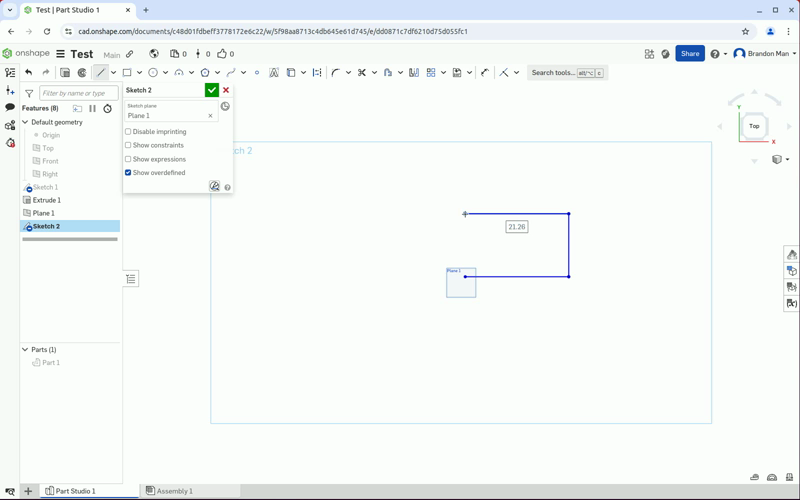
mouse_move(465, 276)
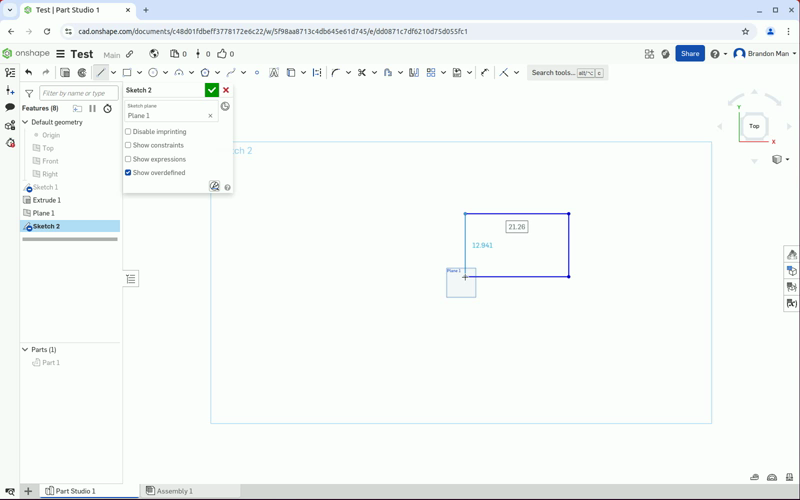
key_up(shift)
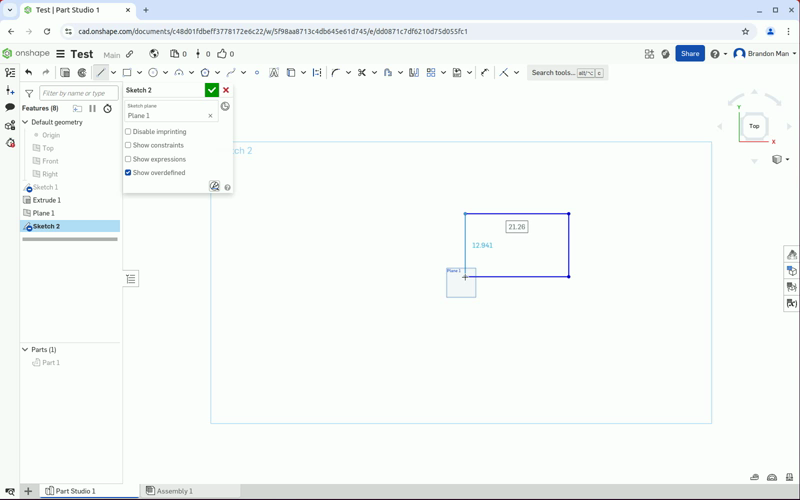
click(465, 276)
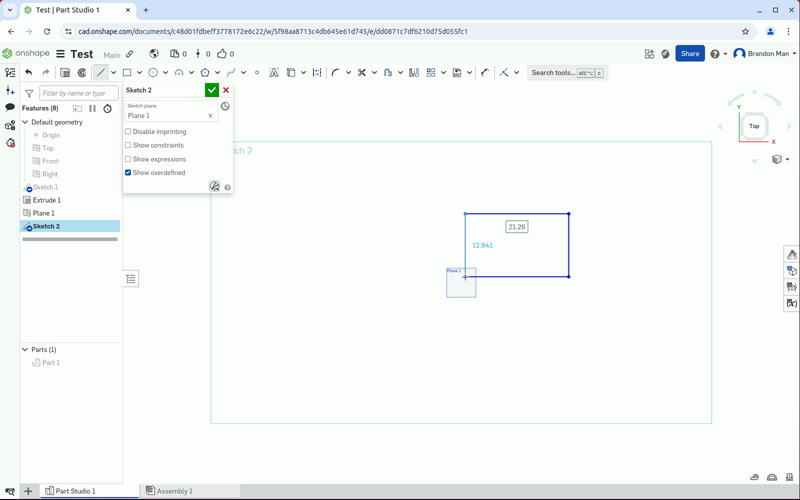
key(esc)
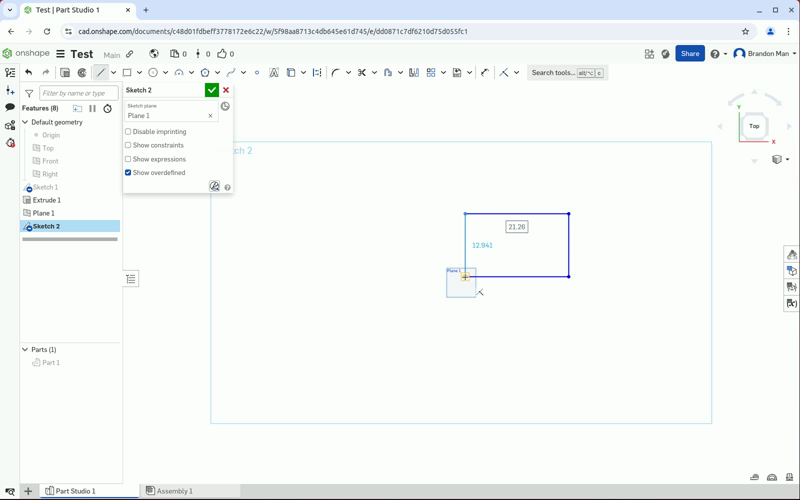
mouse_move(549, 238)
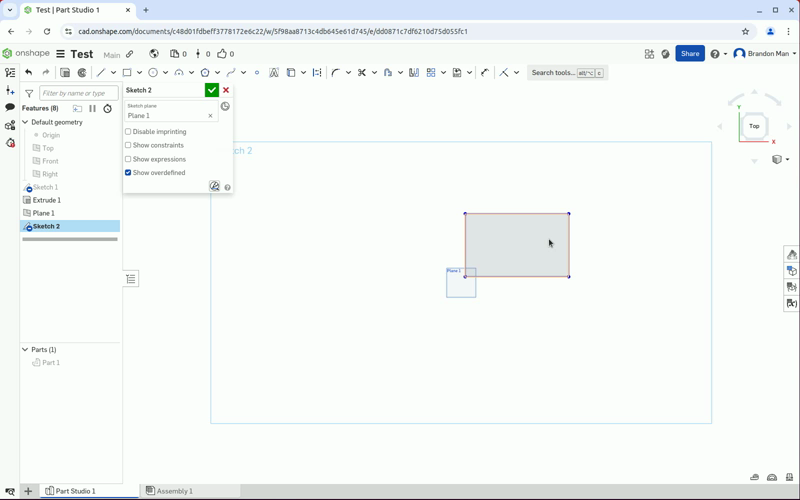
click(549, 238)
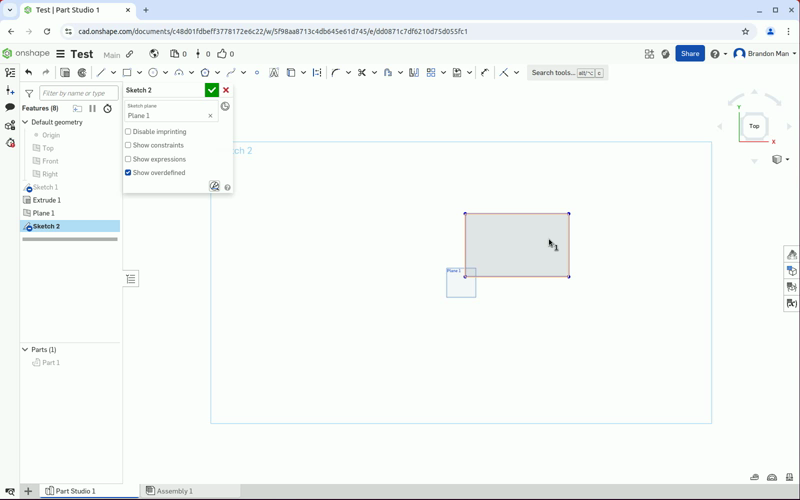
mouse_move(73, 352)
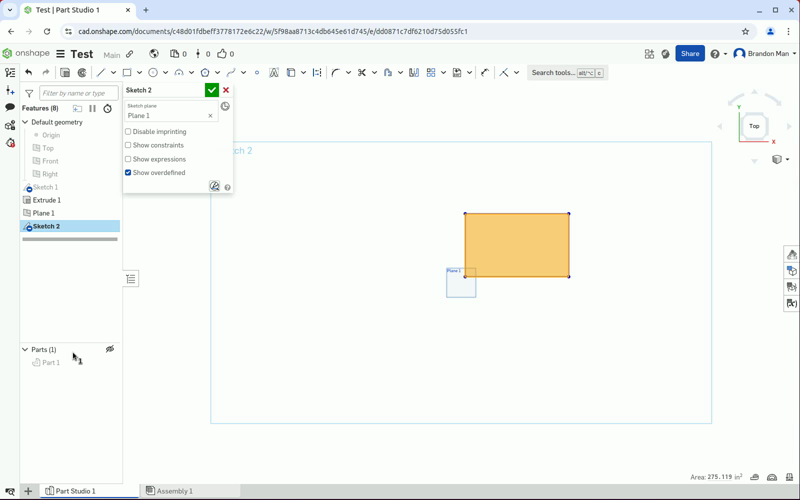
key(shift+y)
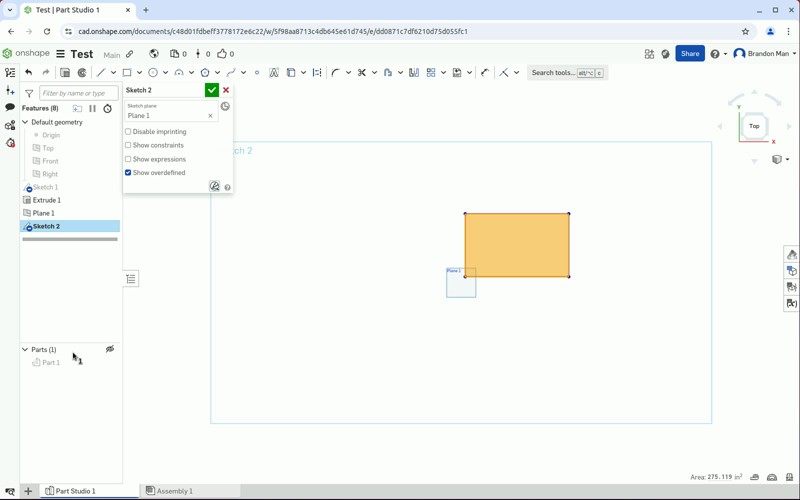
key(shift+e)
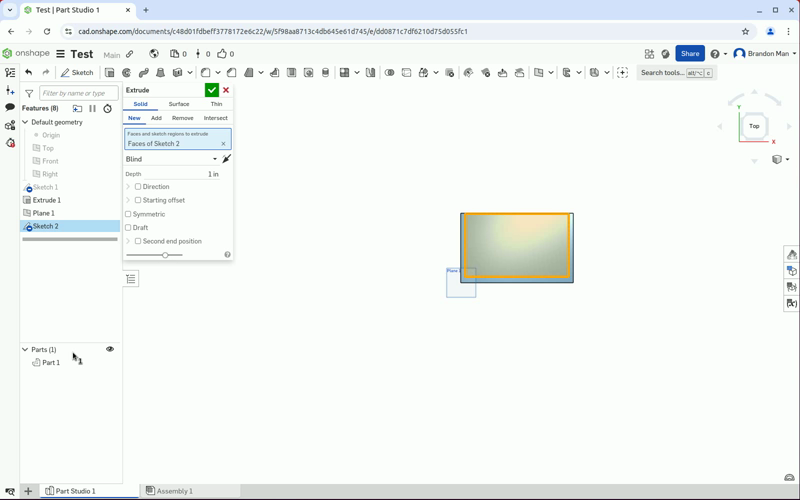
mouse_move(143, 106)
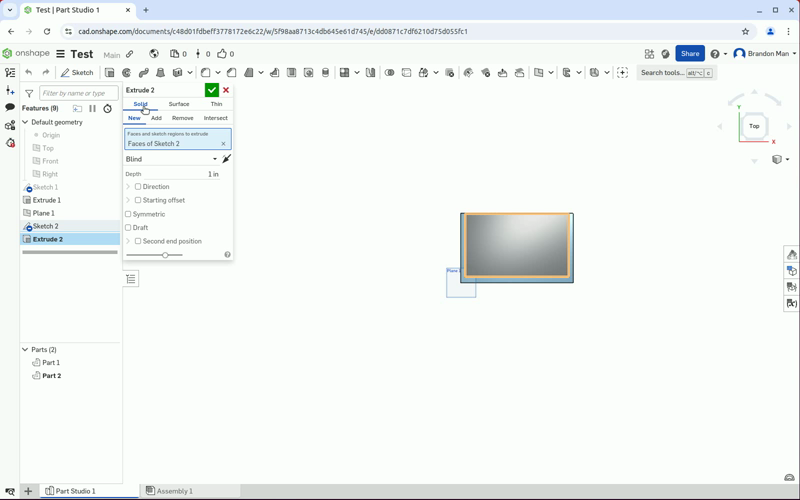
click(143, 106)
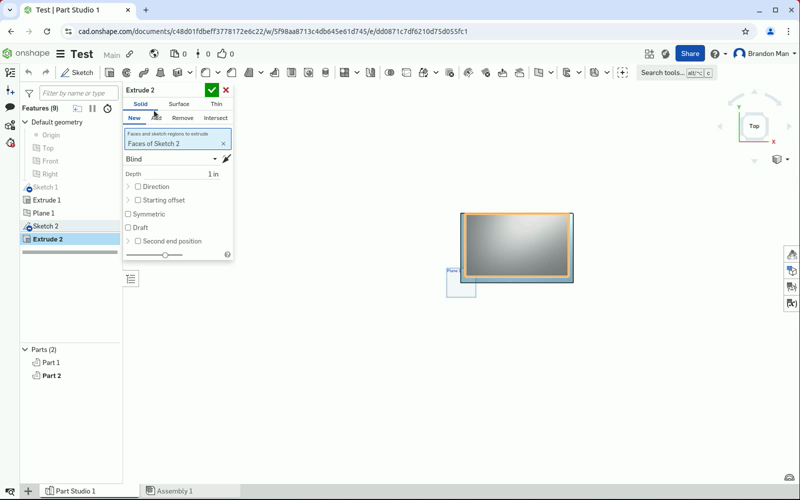
mouse_move(186, 120)
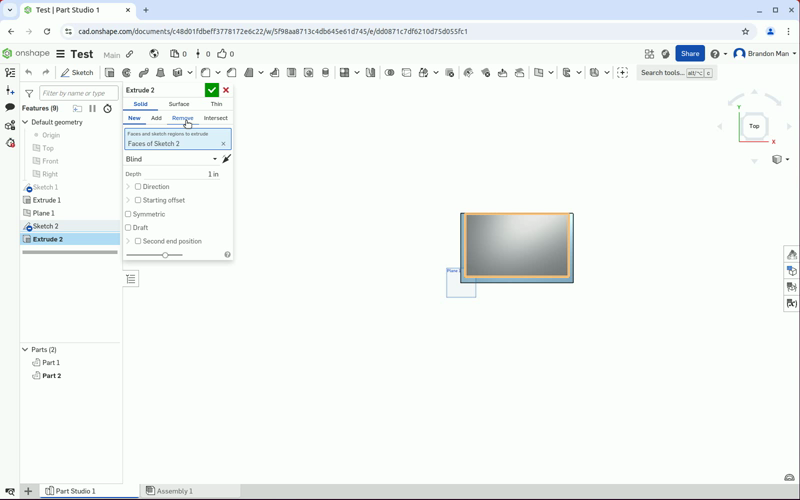
click(186, 120)
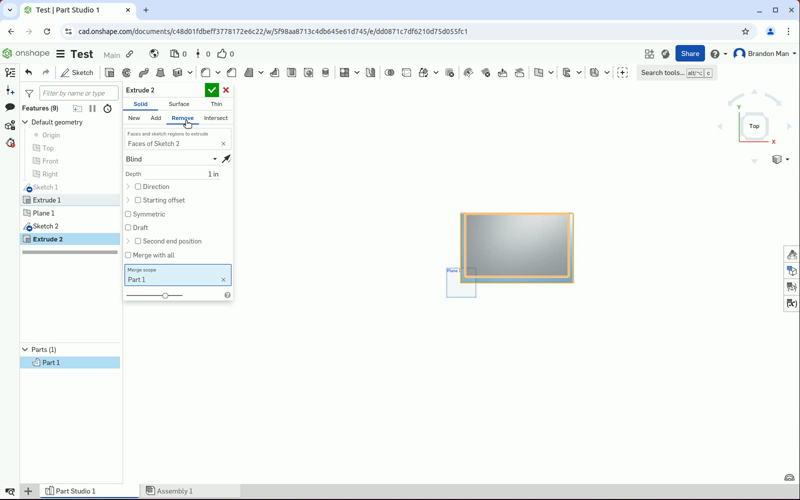
key(tab, 4)
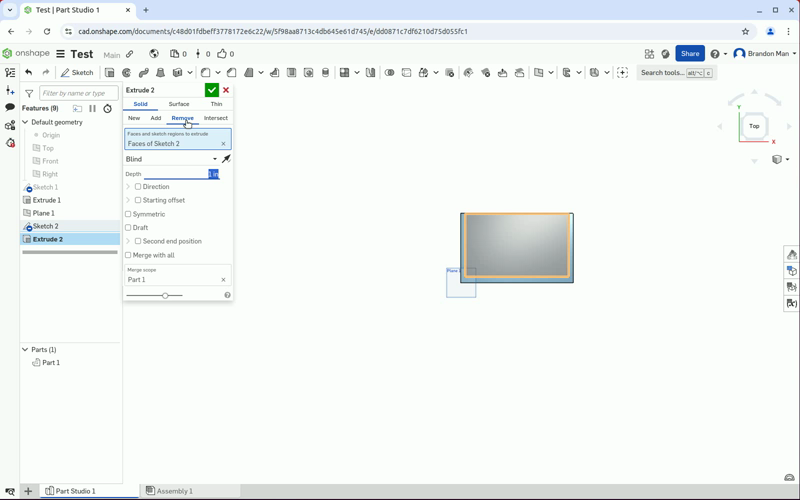
text(0.241)
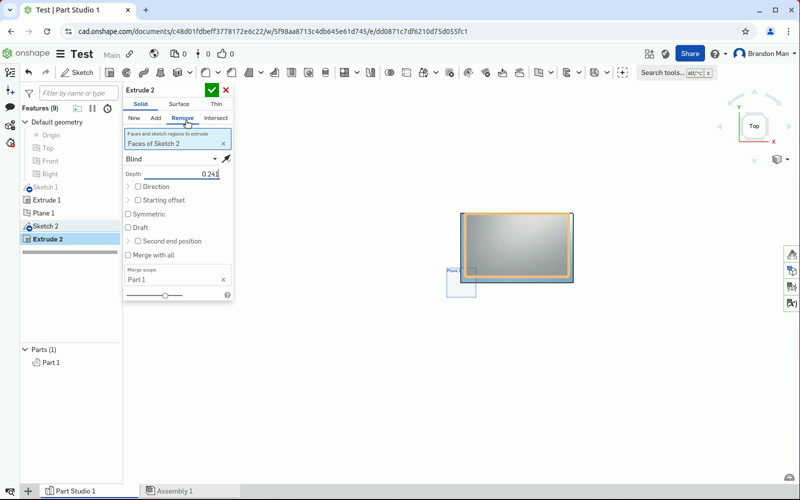
key(tab, 6)
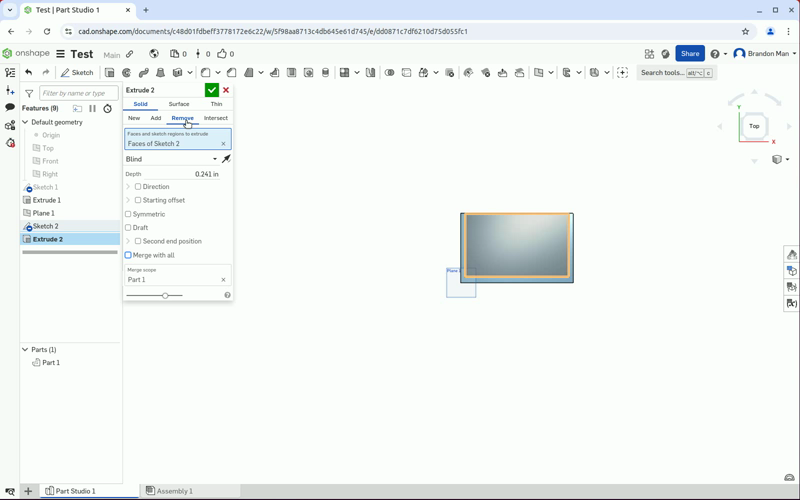
key(space)
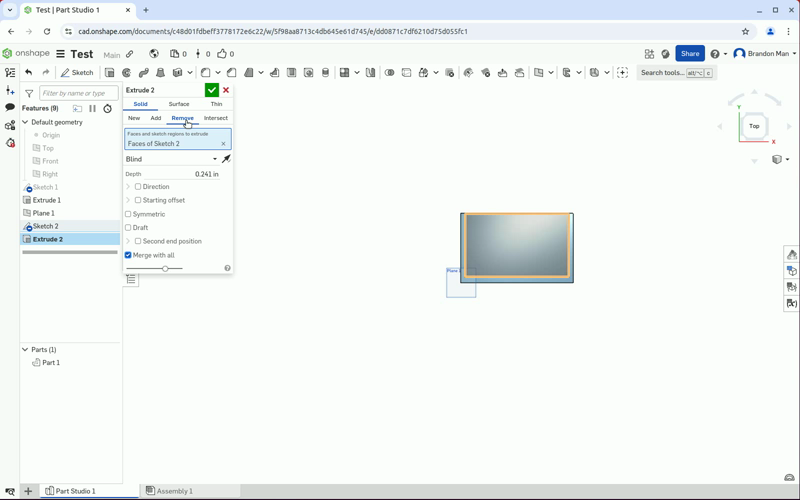
key(enter)
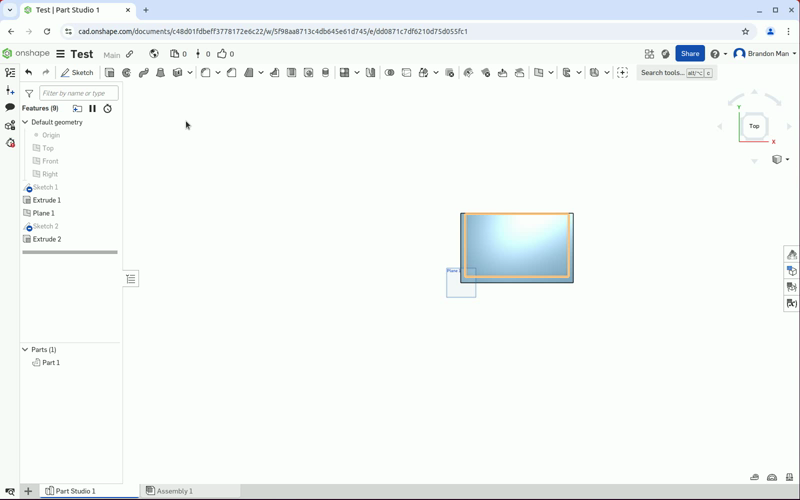
key(shift+h)
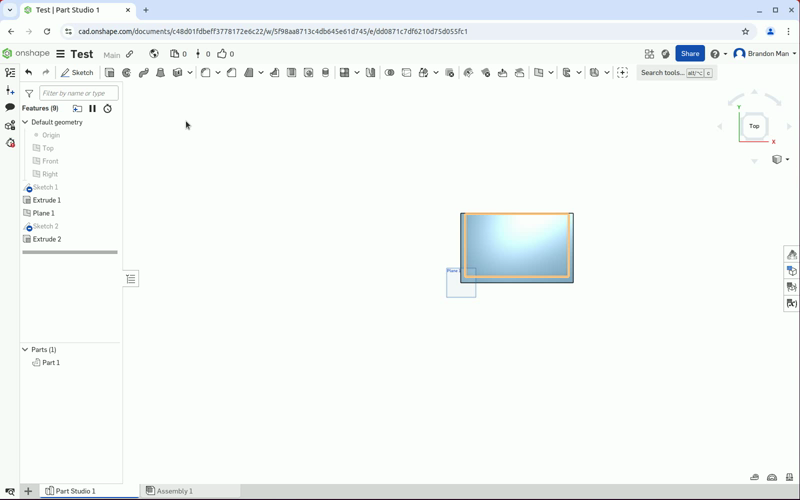
key(shift+h)
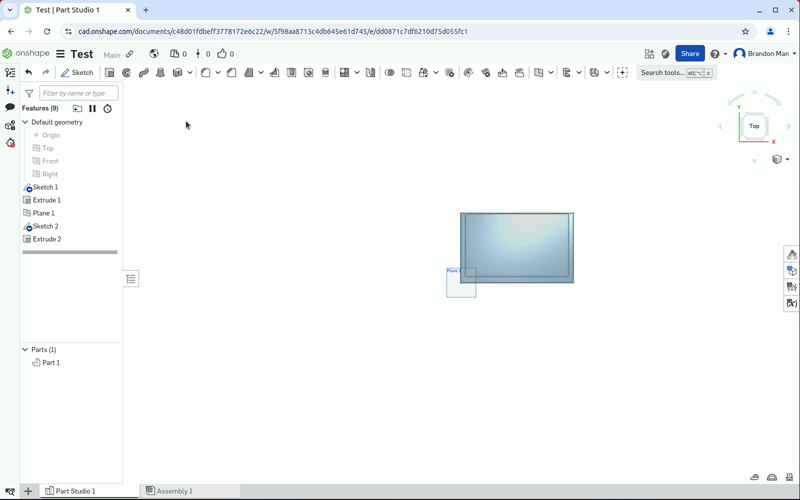
key(shift+7)
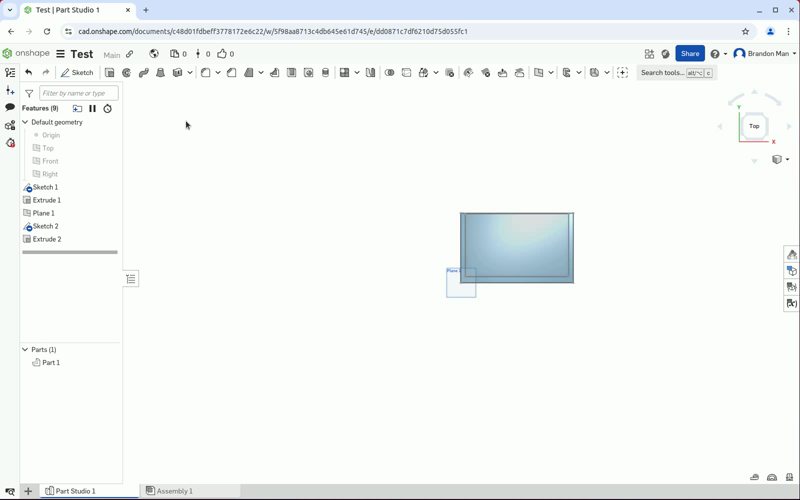
key(up, 3)
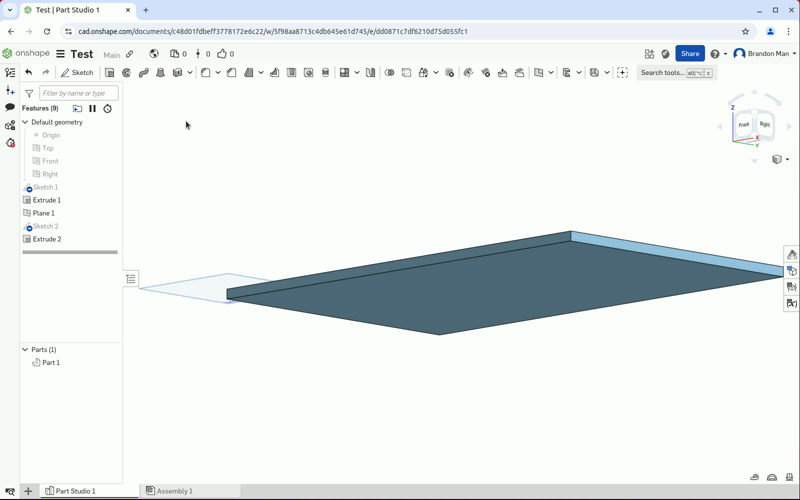
key(left, 3)
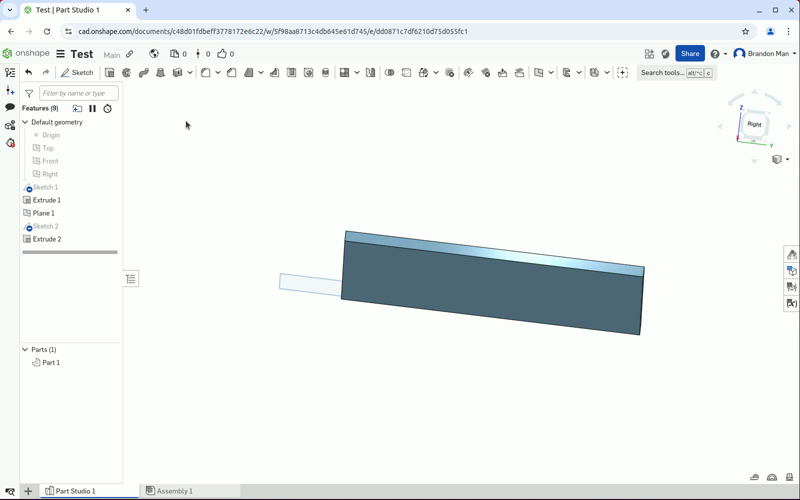
key(right, 3)
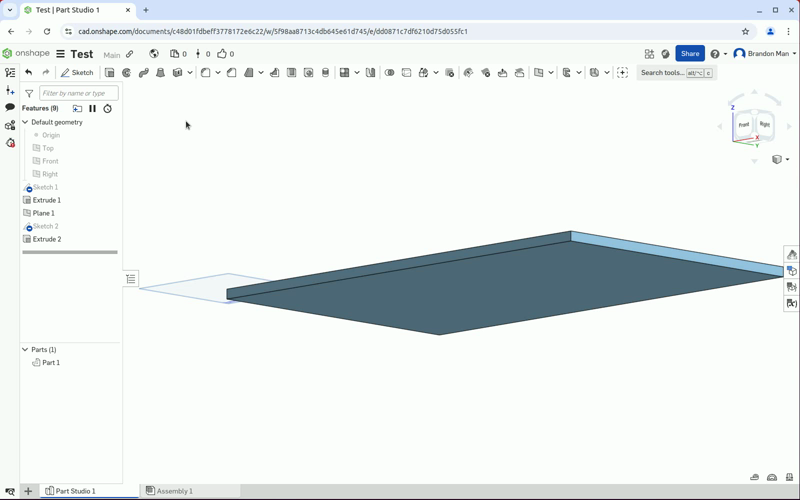
key(down, 3)
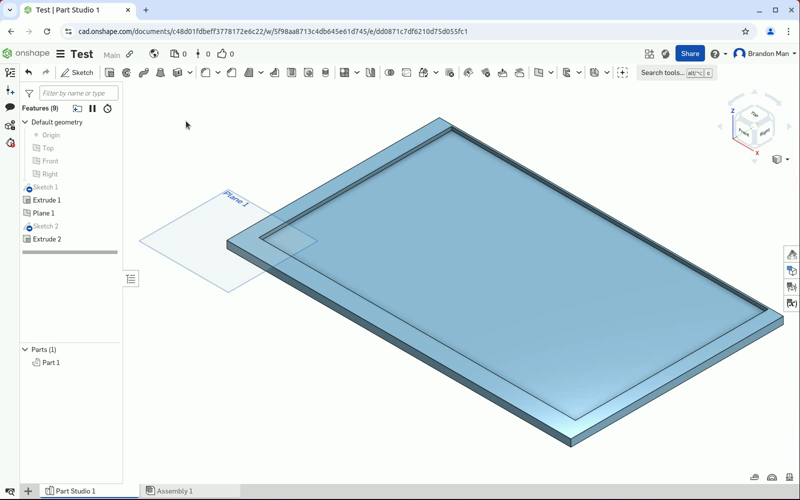
mouse_move(73, 189)
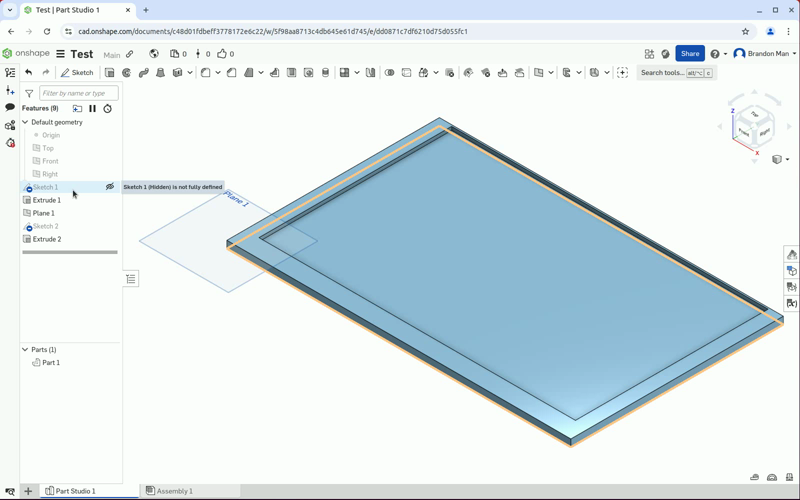
click(73, 189)